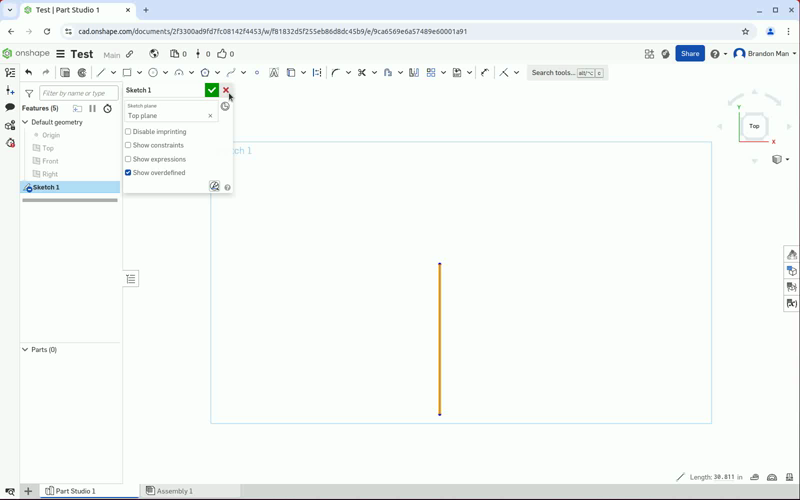
key(shift+h)
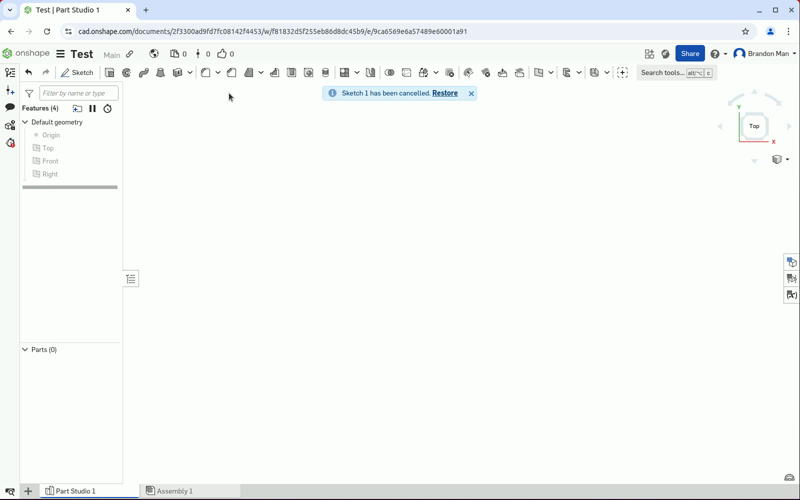
mouse_move(73, 352)
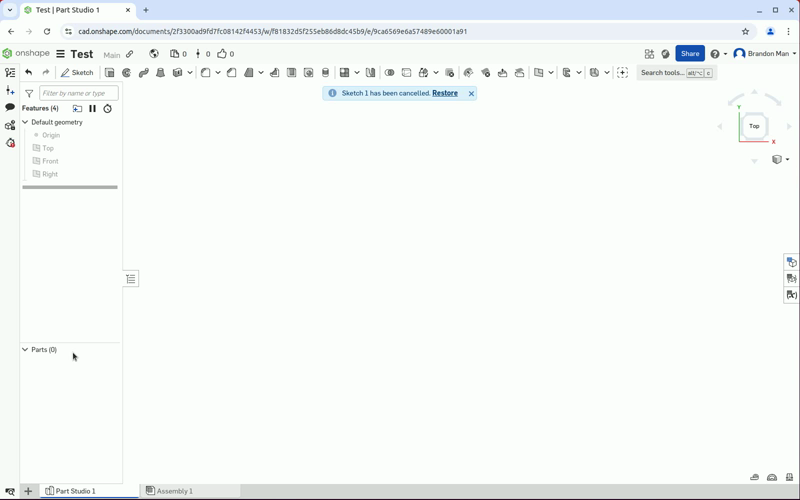
key(y)
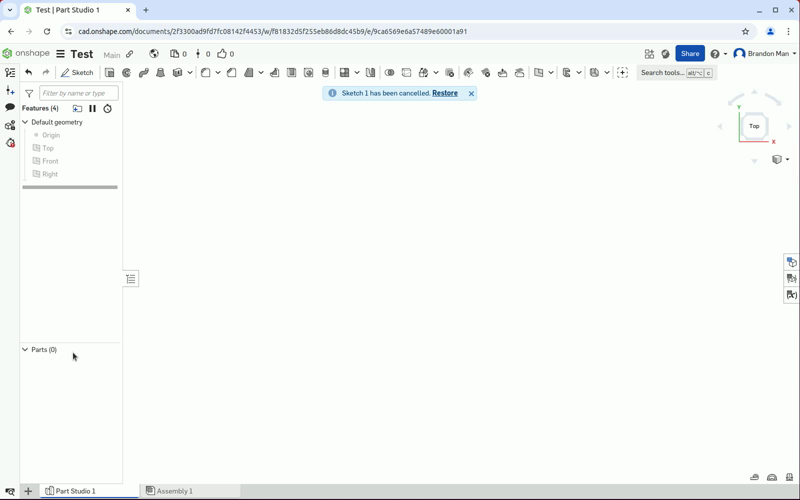
key(shift+p)
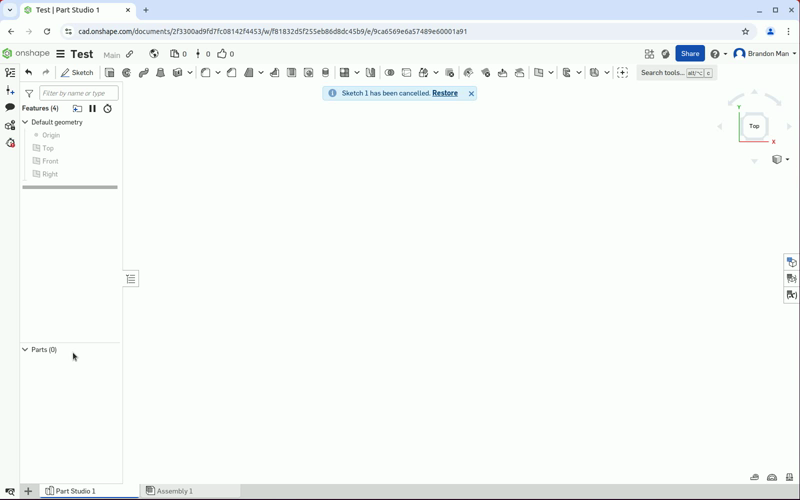
key(space)
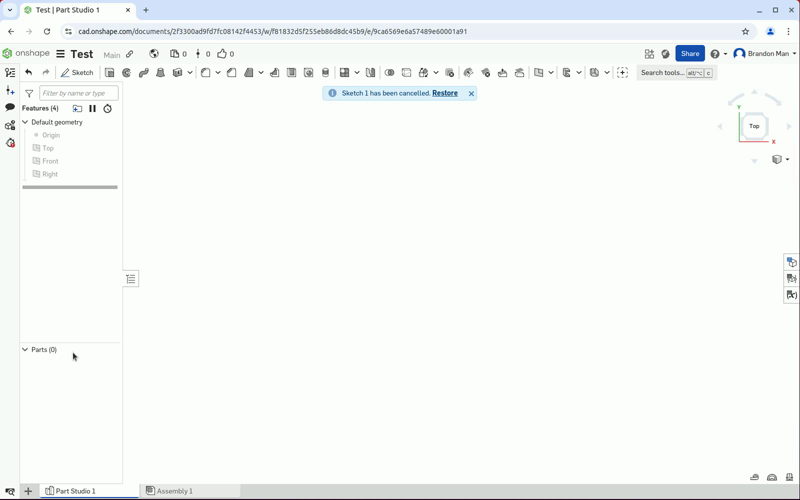
key_down(shift)
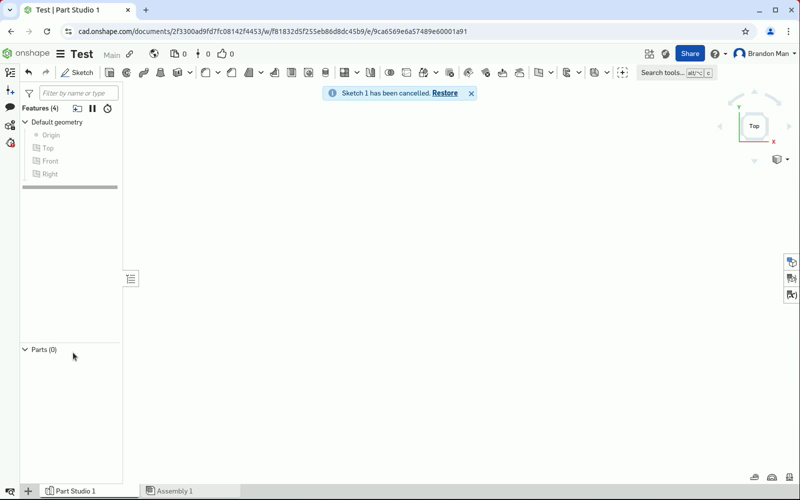
key(up)
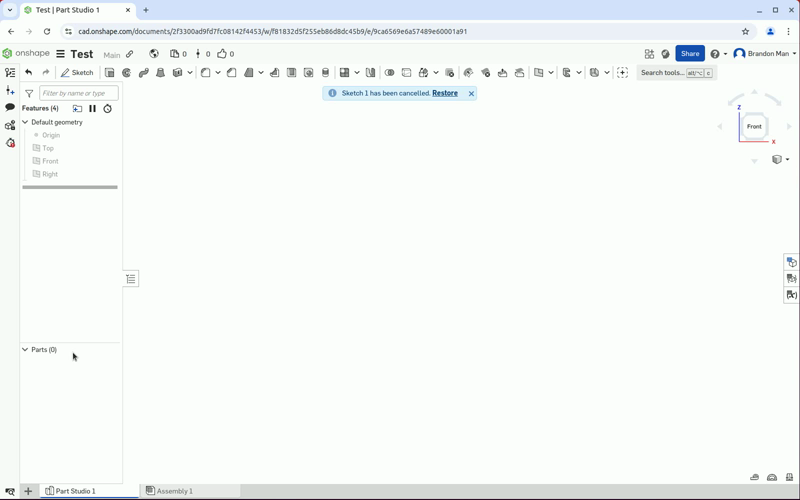
key_up(shift)
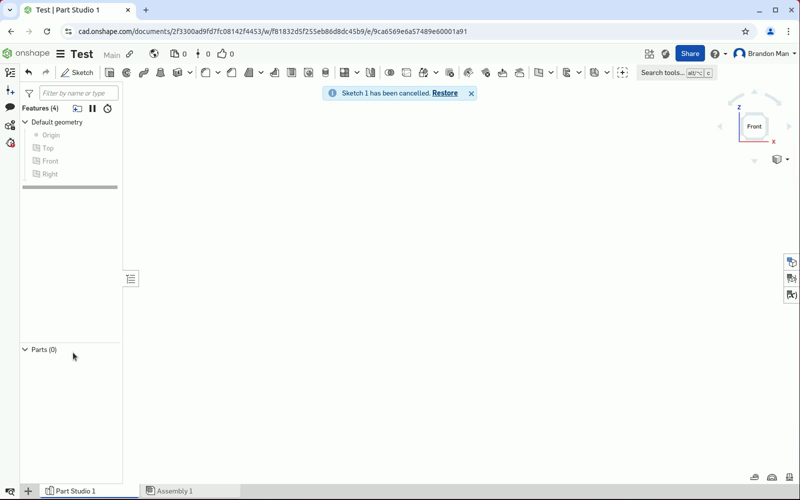
mouse_move(73, 352)
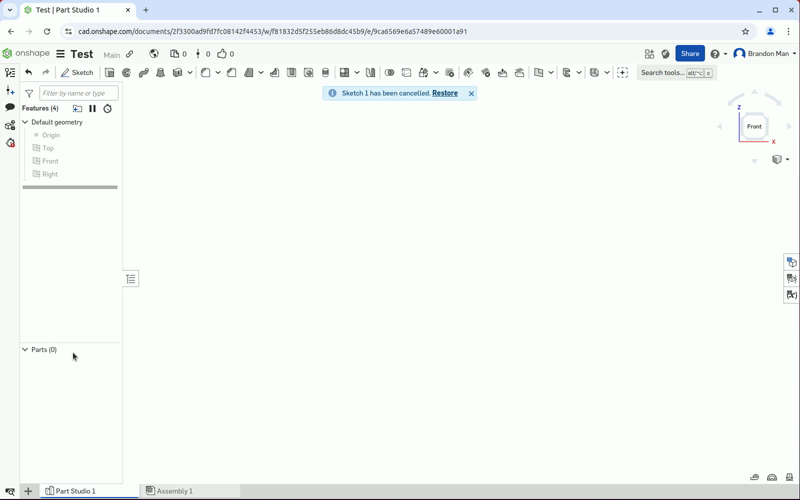
key(shift+y)
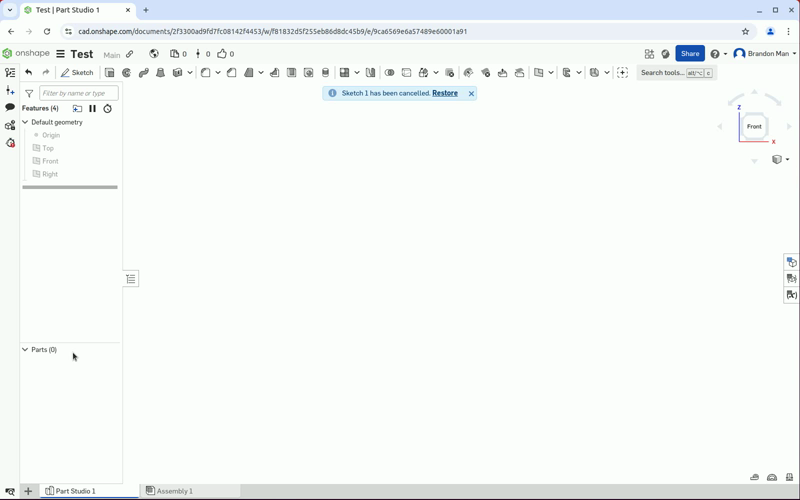
key(shift+s)
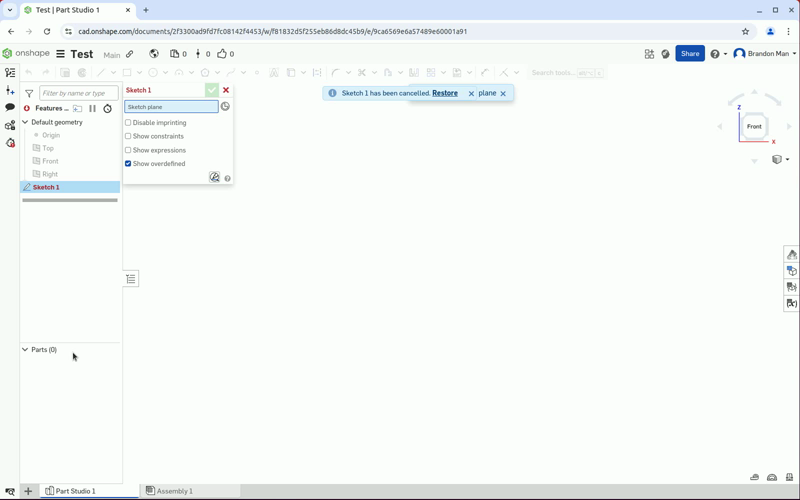
mouse_move(73, 163)
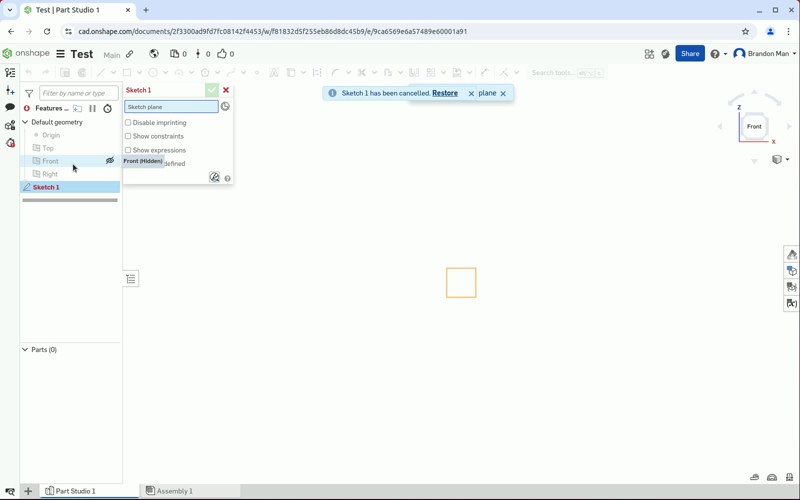
click(73, 163)
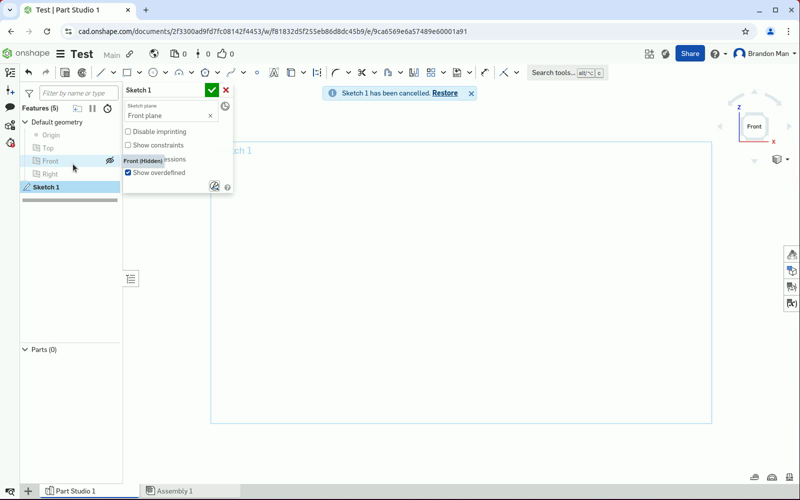
mouse_move(73, 352)
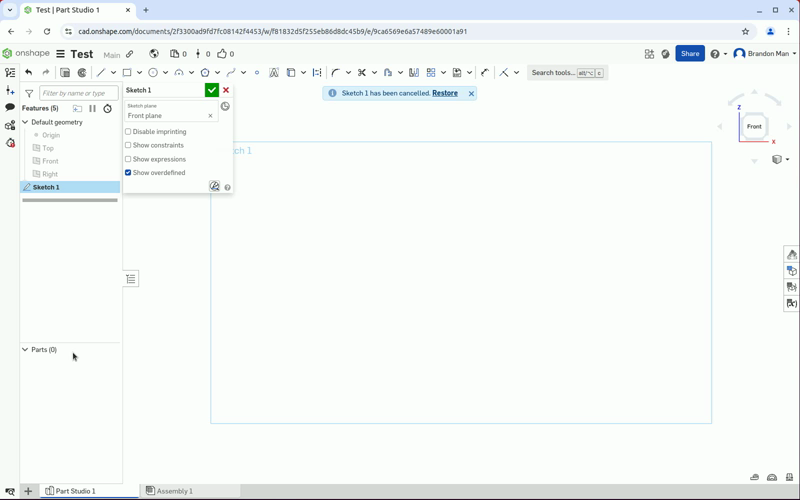
key(y)
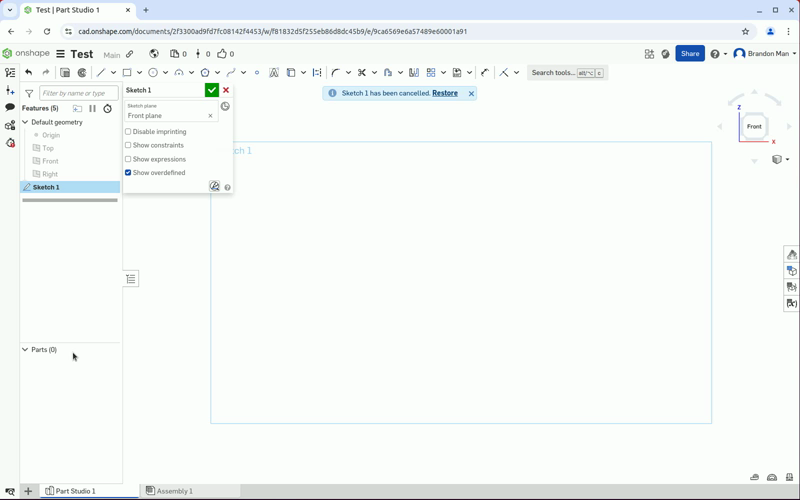
key(c)
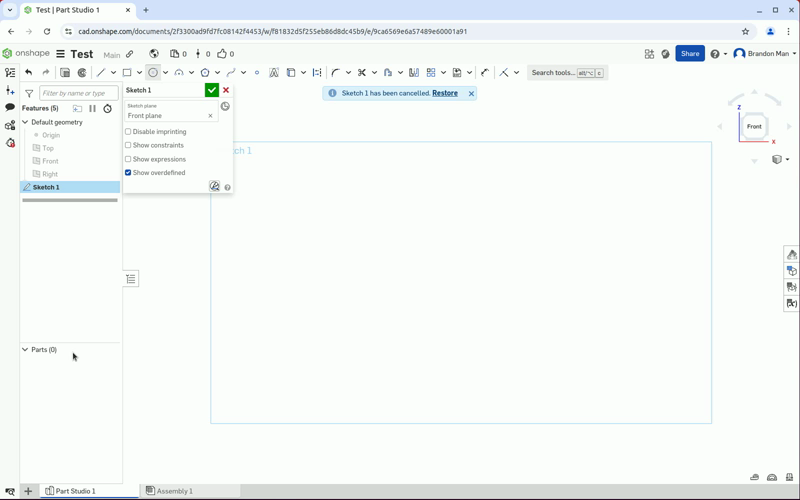
key_down(shift)
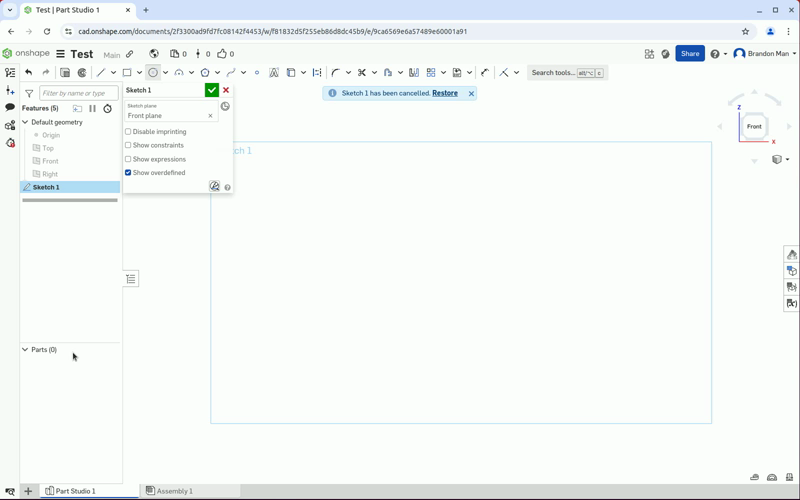
mouse_move(460, 339)
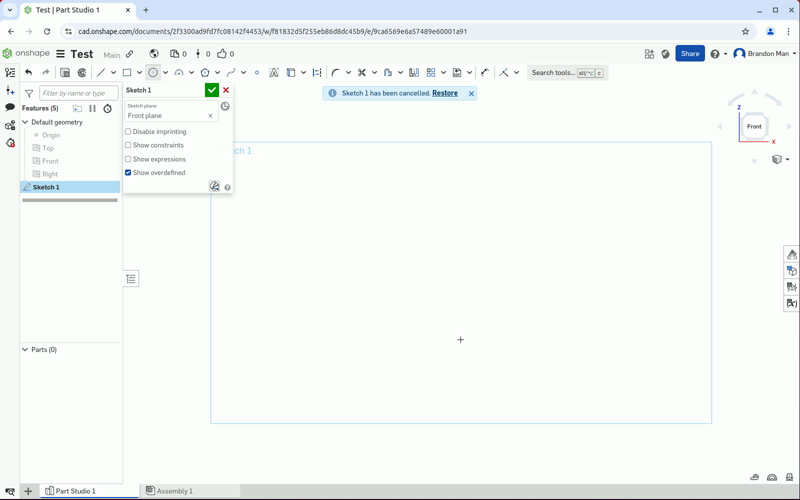
click(460, 339)
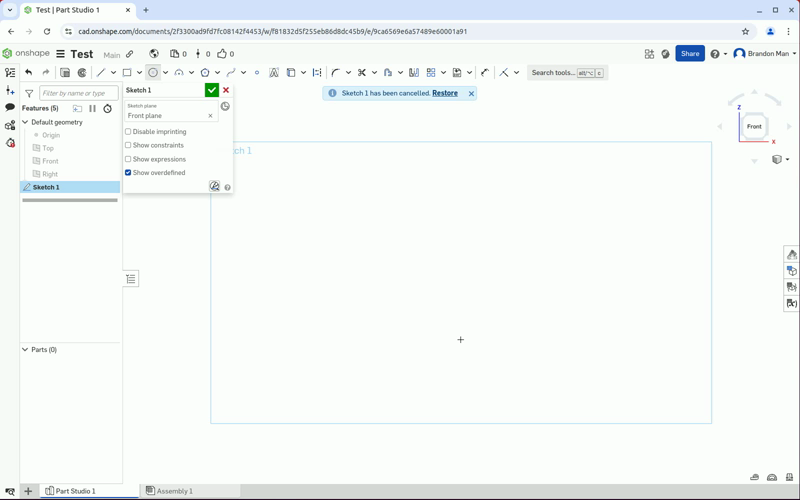
key_up(shift)
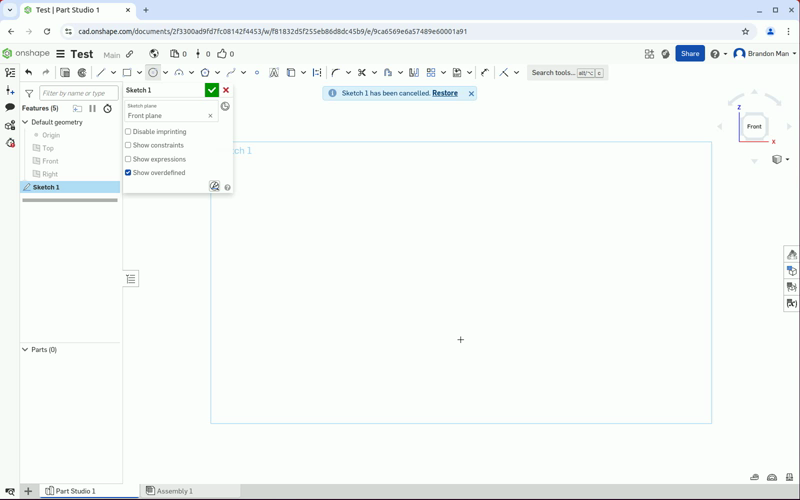
mouse_move(479, 339)
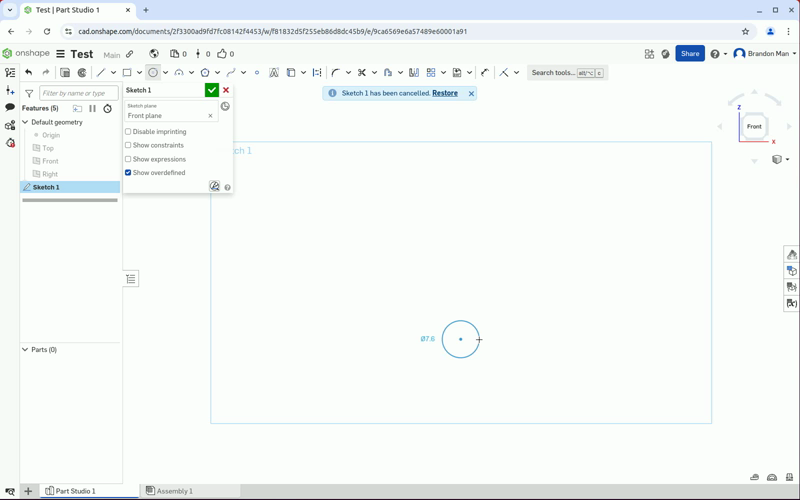
click(479, 339)
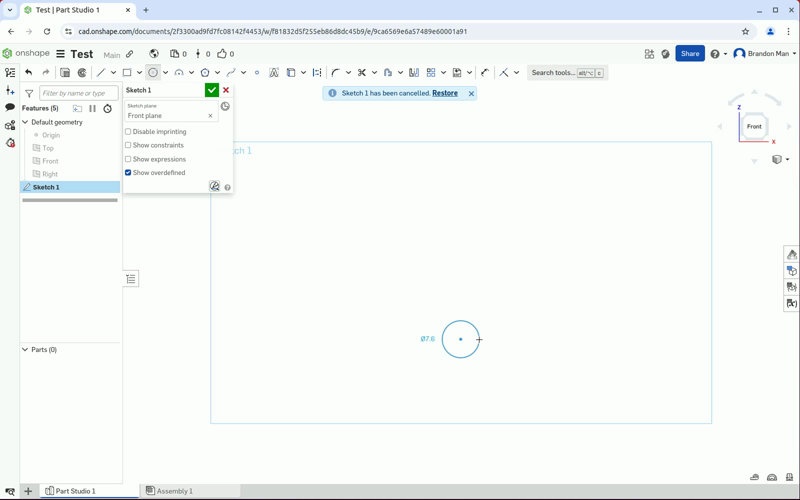
key(esc)
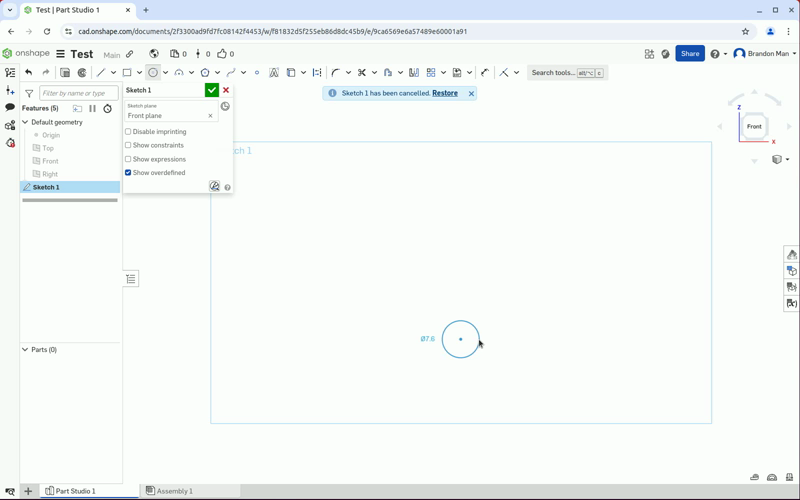
mouse_move(477, 335)
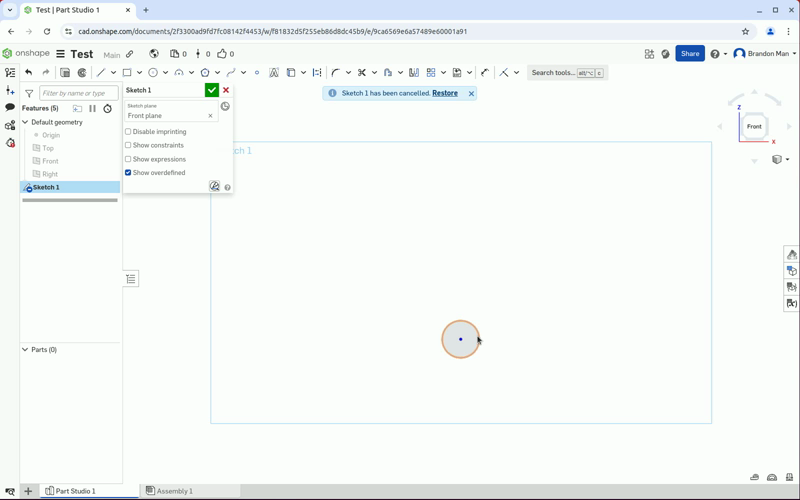
scroll(6)
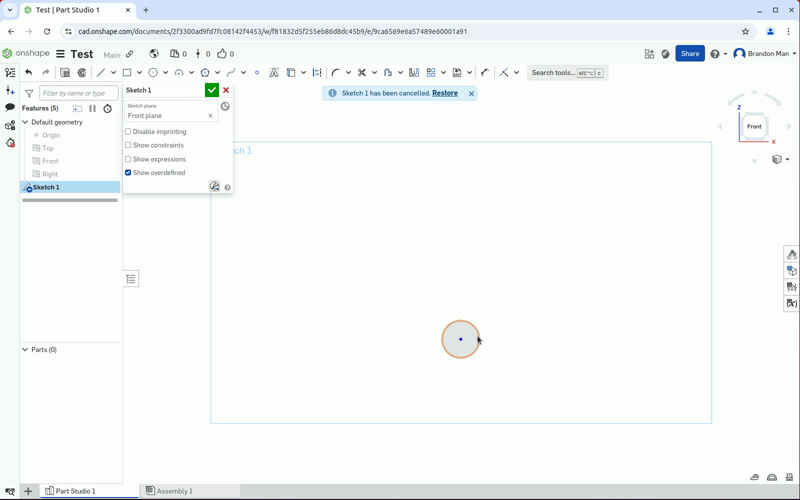
scroll(6)
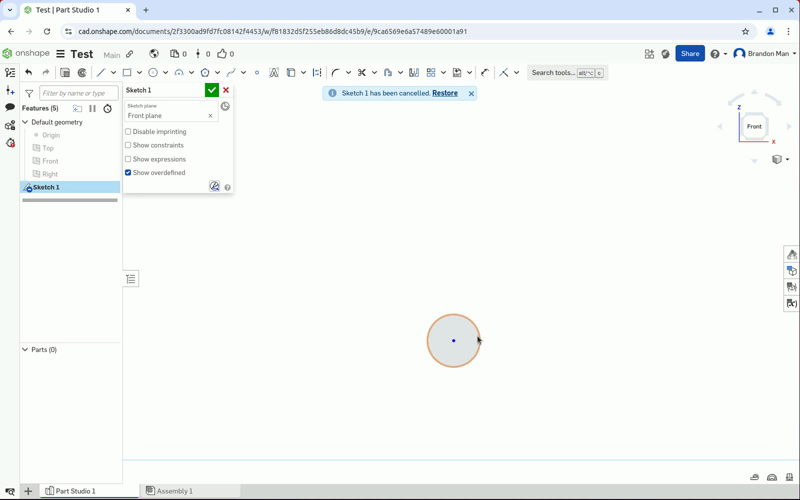
scroll(6)
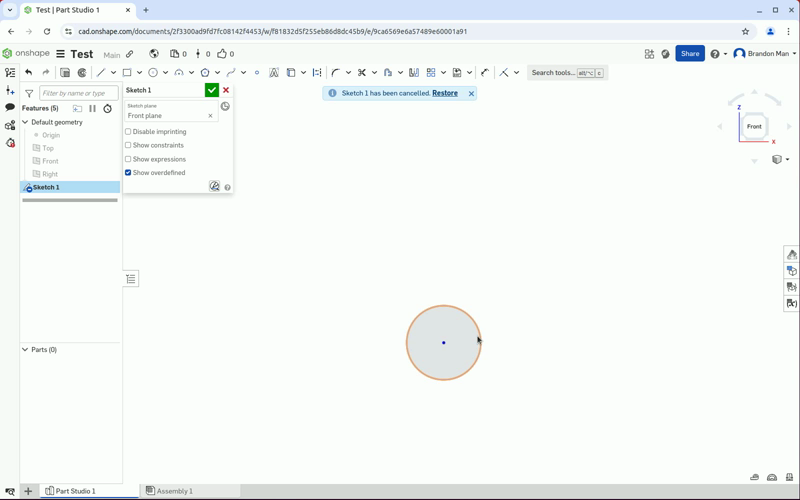
scroll(6)
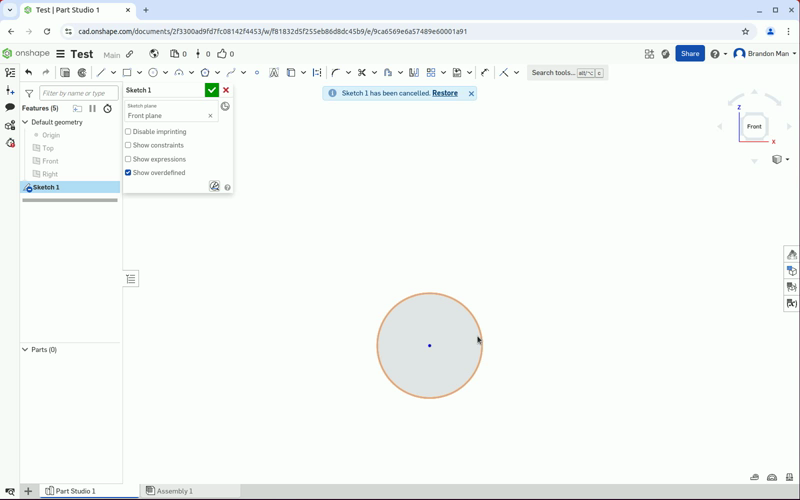
scroll(6)
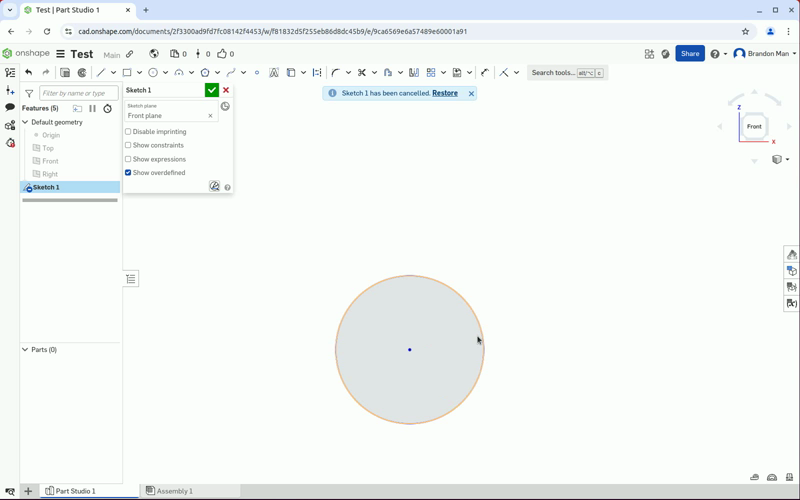
scroll(6)
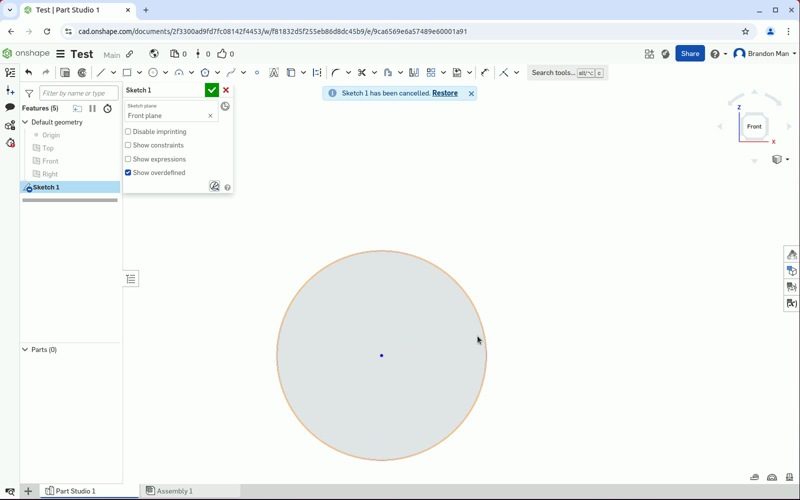
scroll(6)
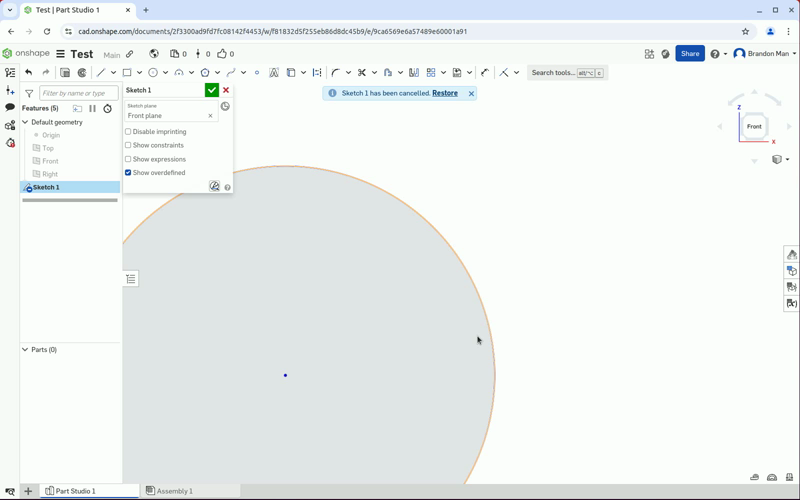
click(477, 335)
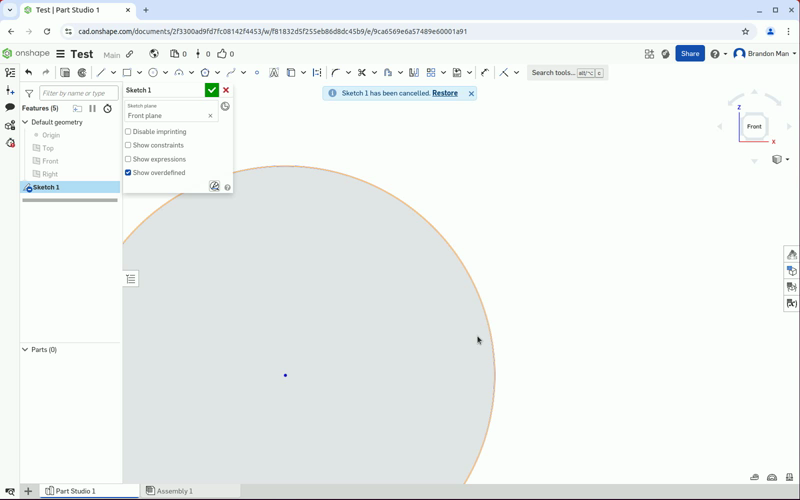
scroll(-6)
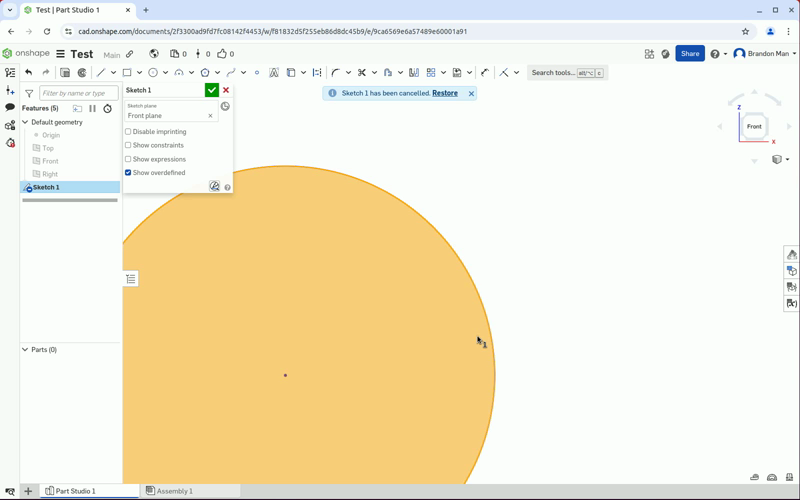
scroll(-6)
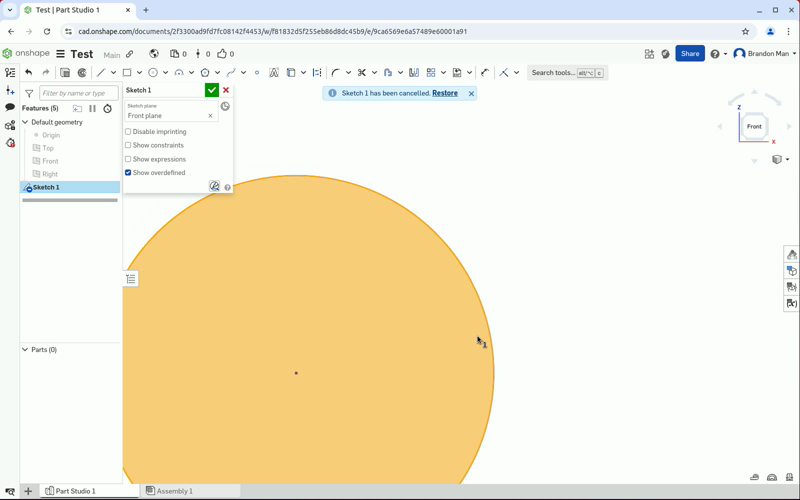
scroll(-6)
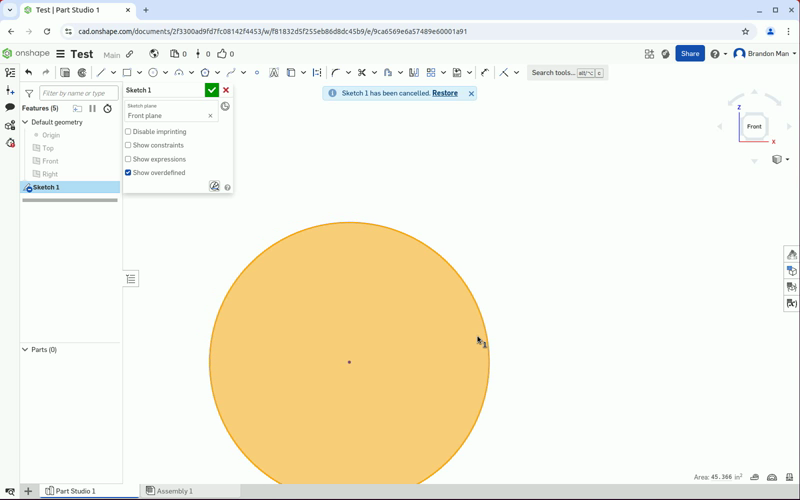
scroll(-6)
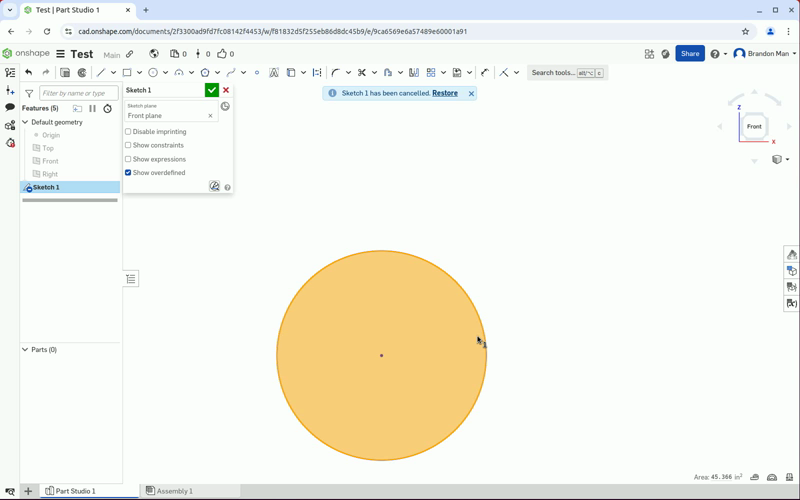
scroll(-6)
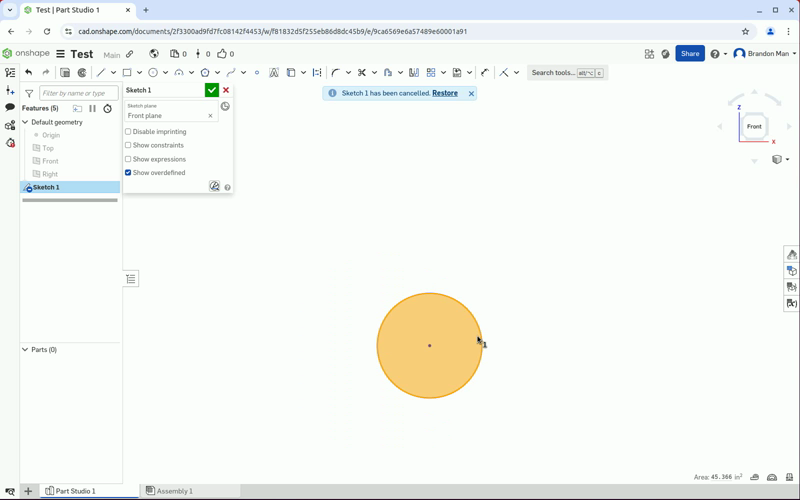
scroll(-6)
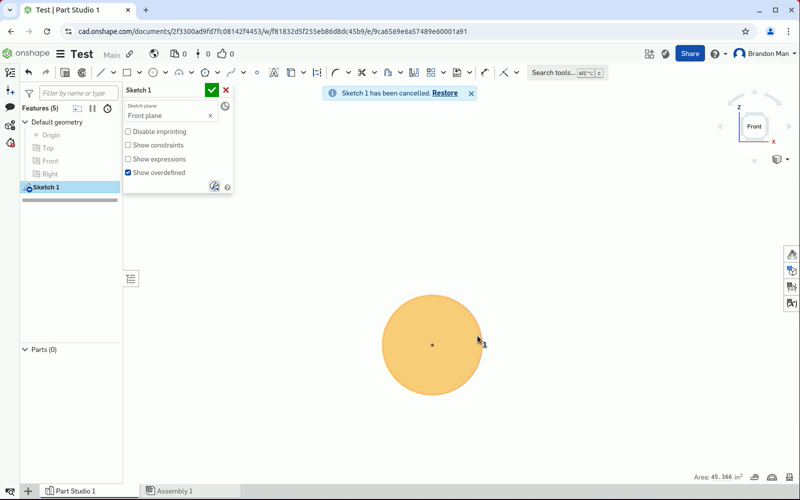
scroll(-6)
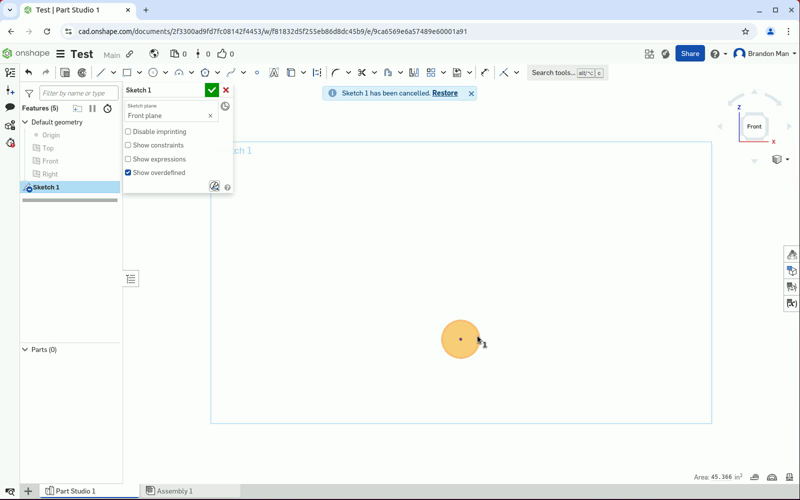
mouse_move(73, 352)
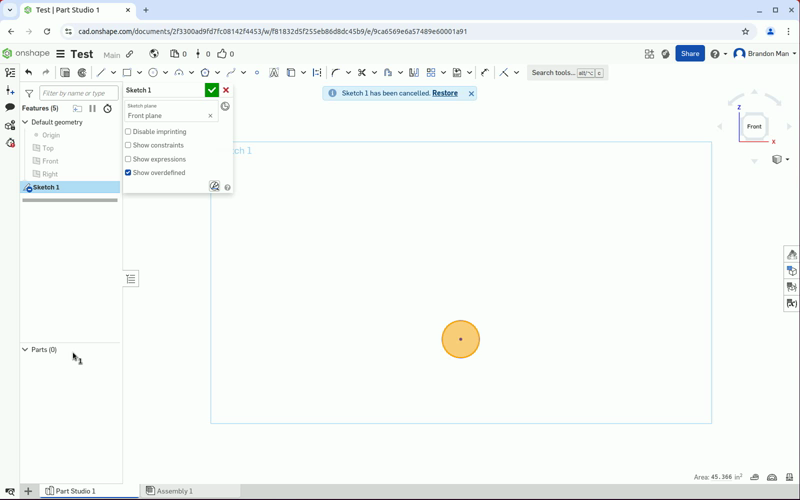
key(shift+y)
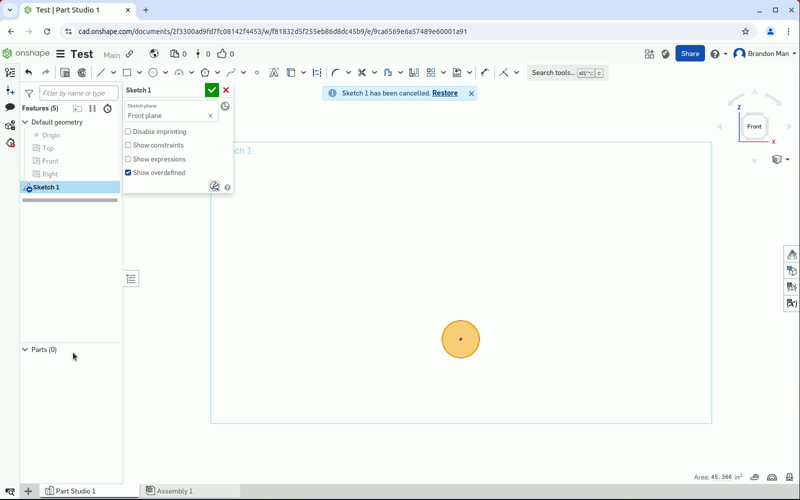
key(shift+e)
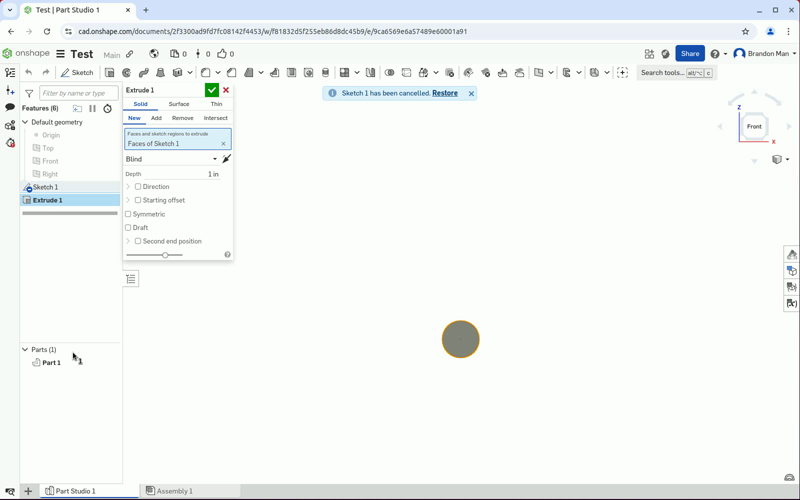
mouse_move(143, 106)
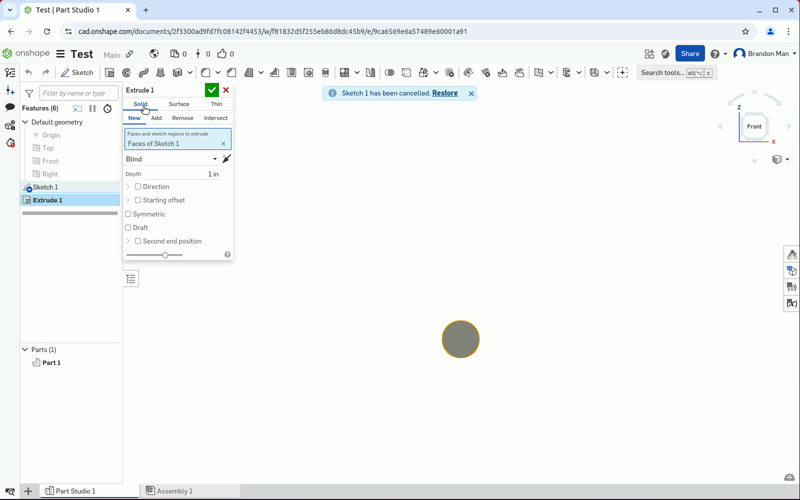
click(143, 106)
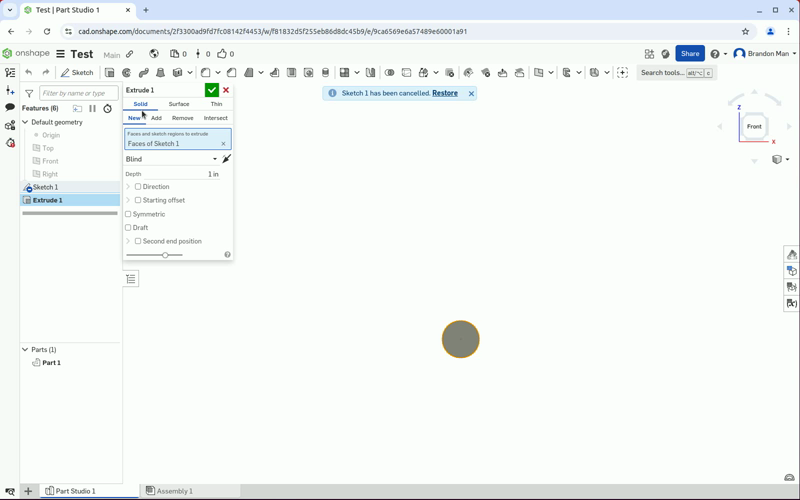
mouse_move(137, 120)
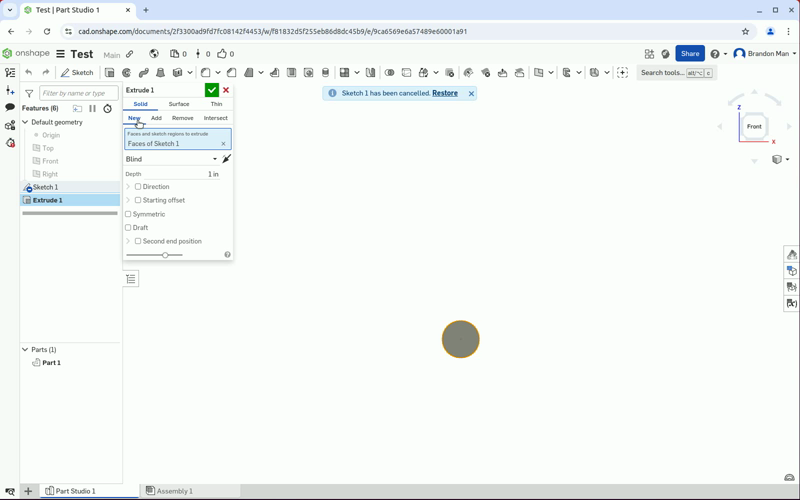
click(137, 120)
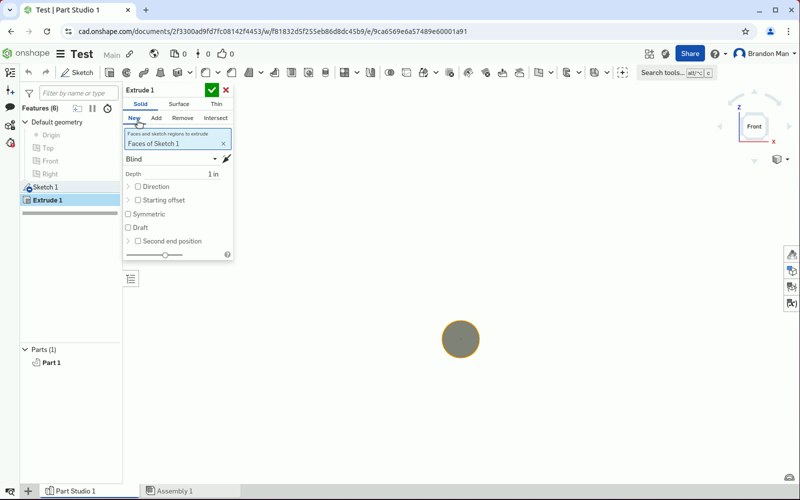
key(tab, 4)
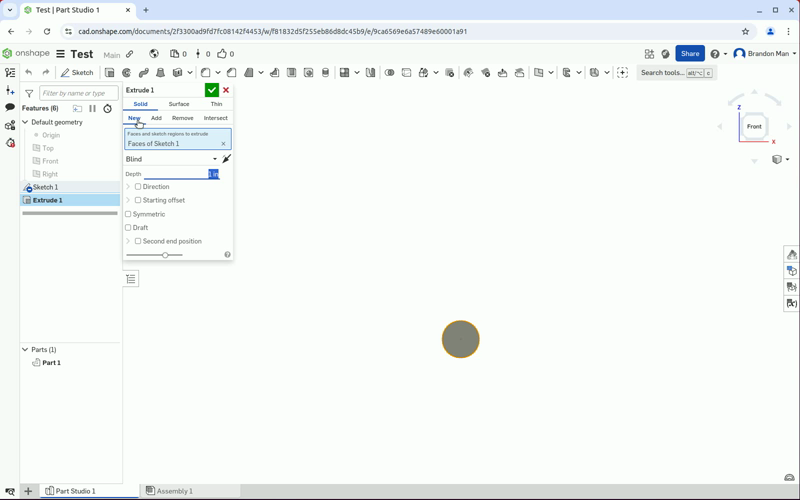
text(2.407)
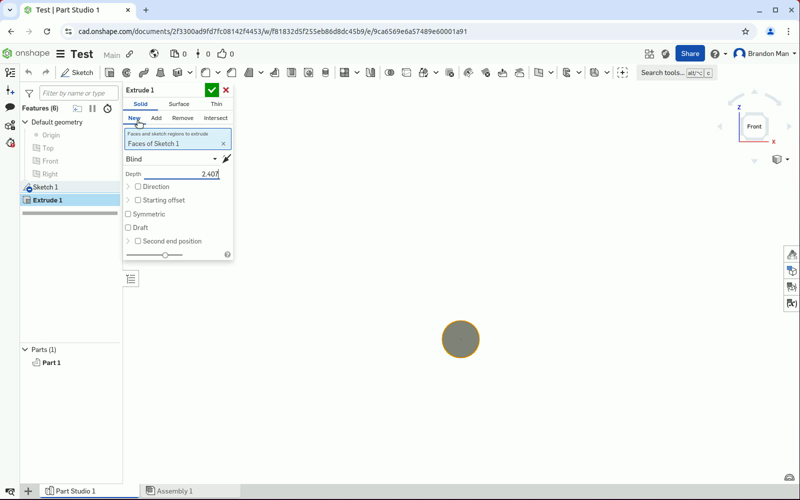
key(enter)
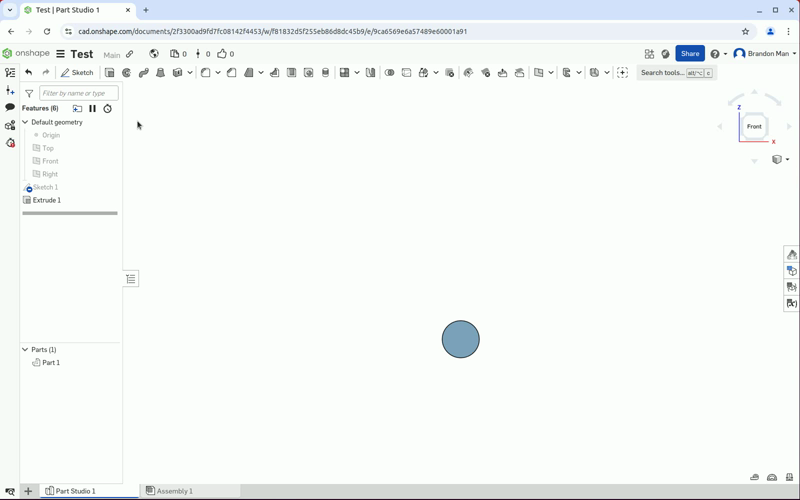
key(shift+h)
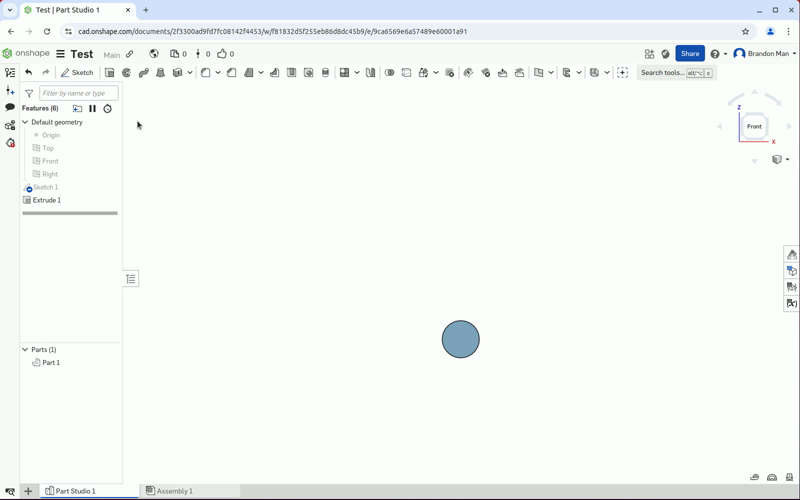
key(shift+h)
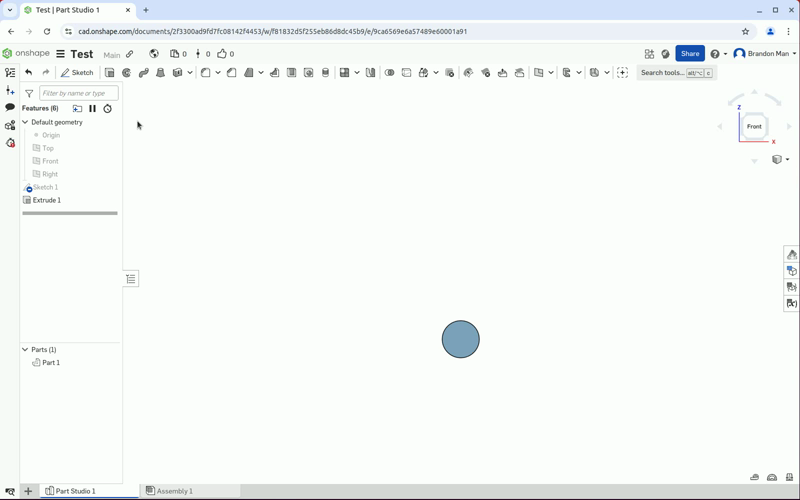
mouse_move(73, 189)
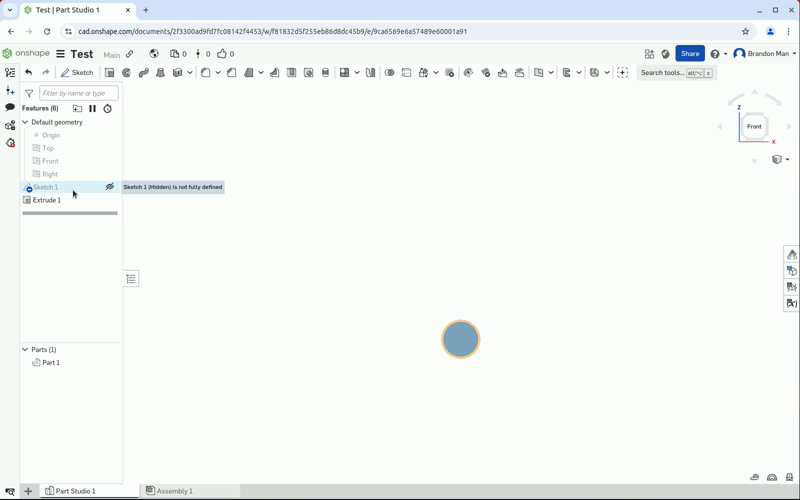
click(73, 189)
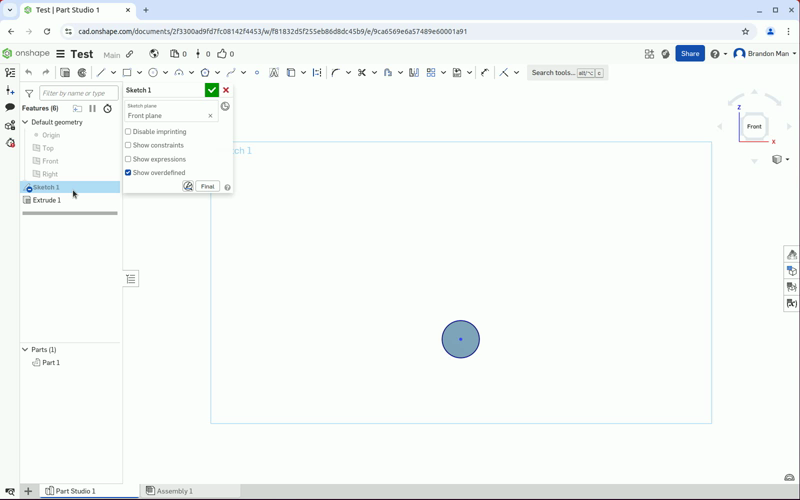
mouse_move(229, 92)
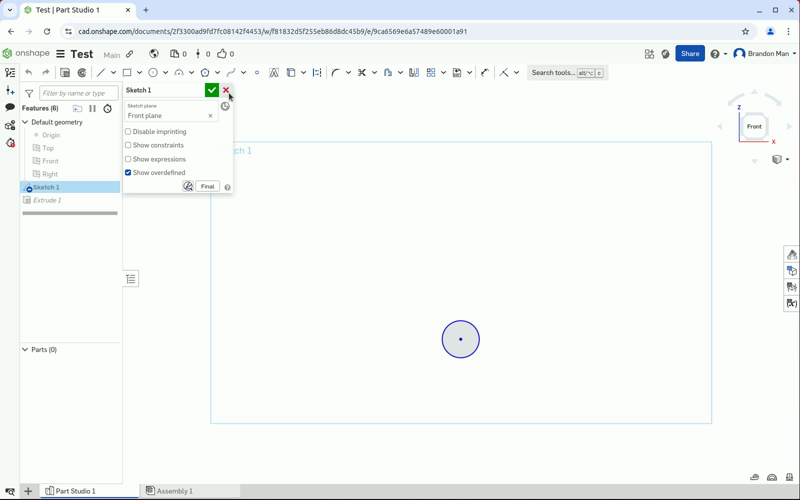
click(229, 92)
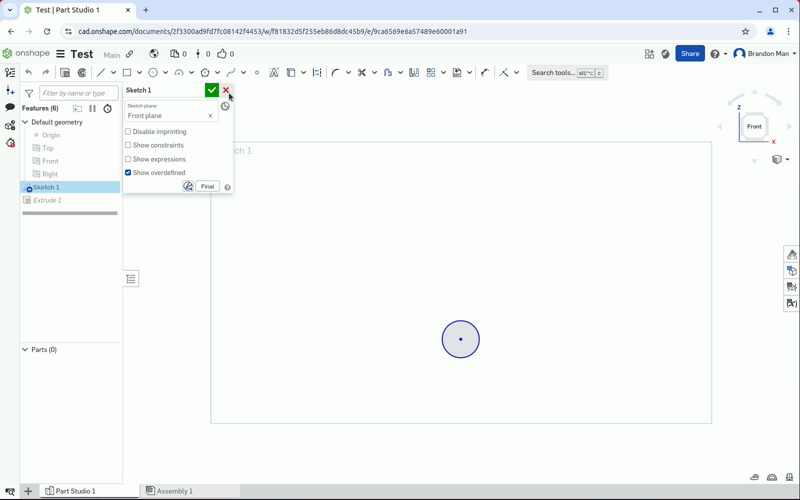
key(shift+s)
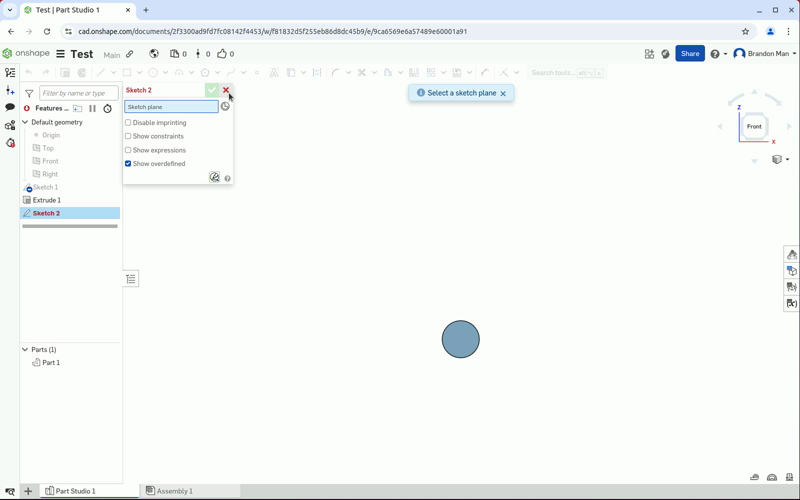
mouse_move(73, 163)
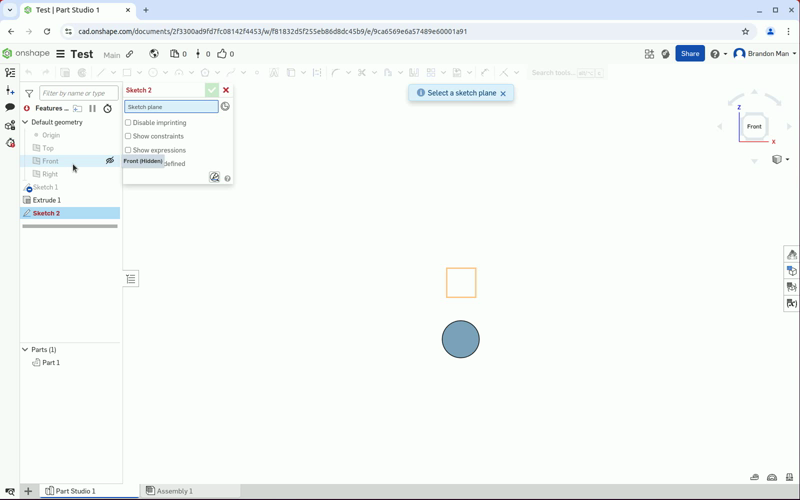
click(73, 163)
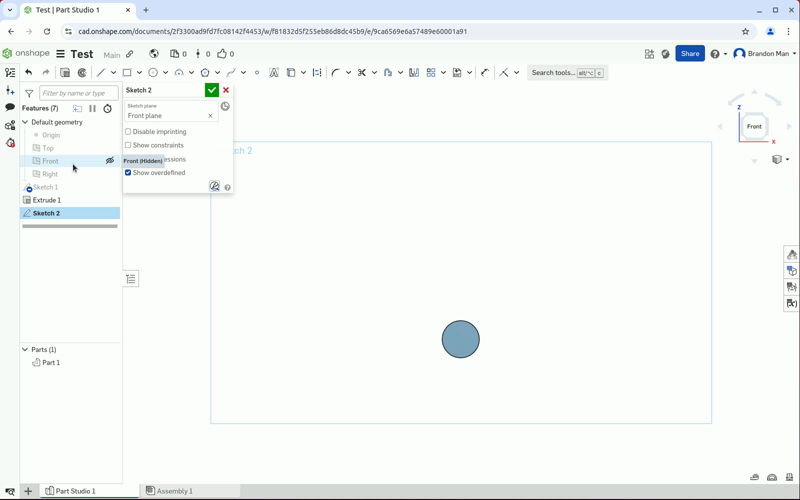
mouse_move(73, 352)
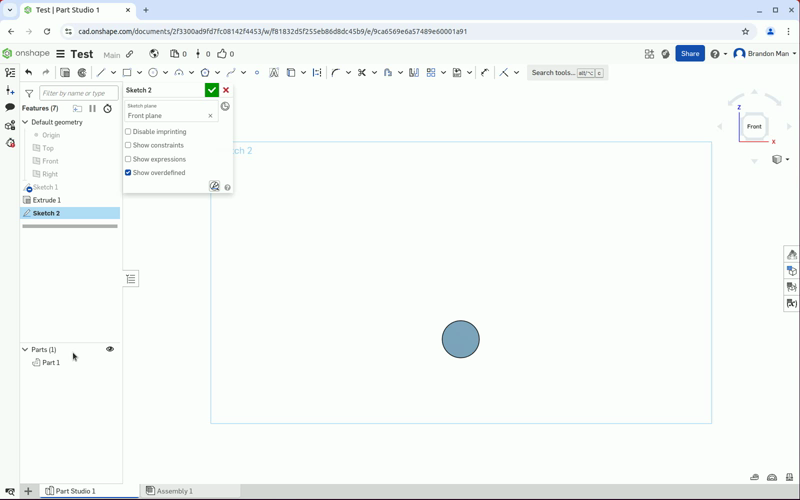
key(y)
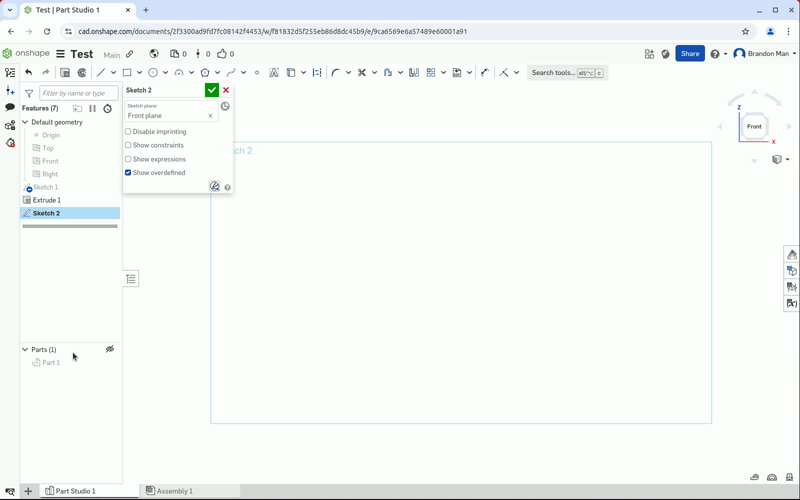
key(c)
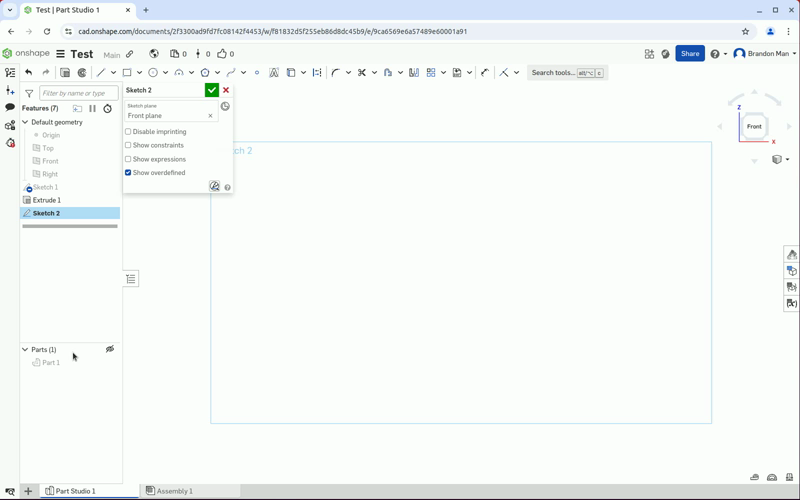
key_down(shift)
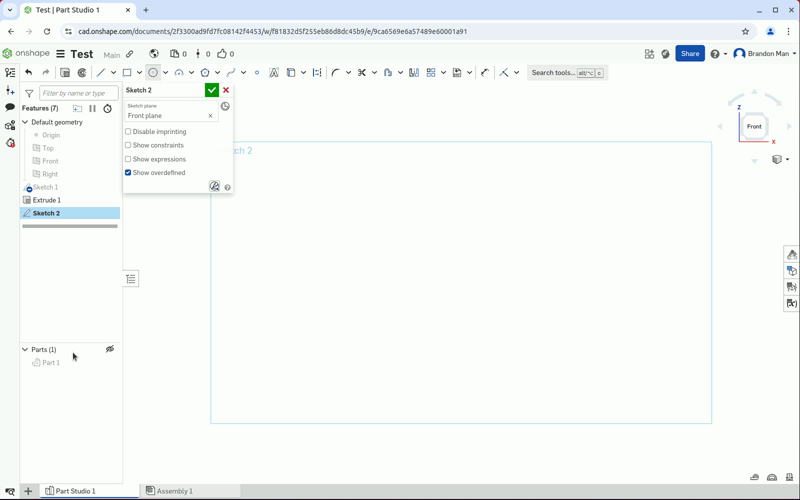
mouse_move(460, 226)
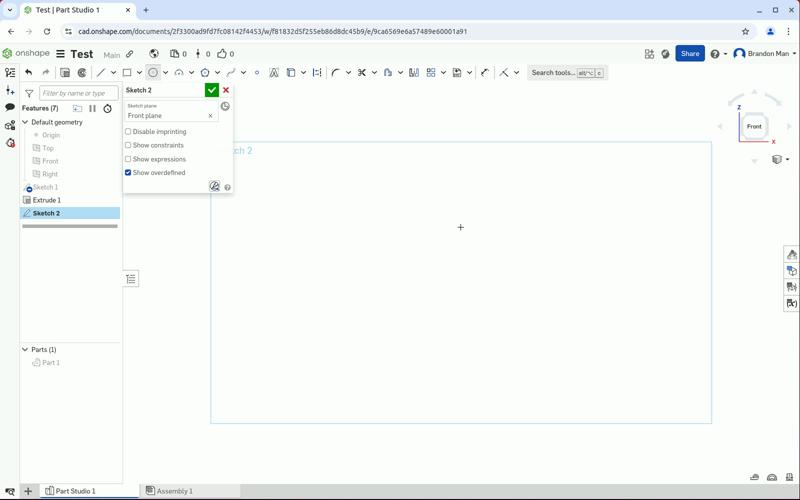
click(460, 226)
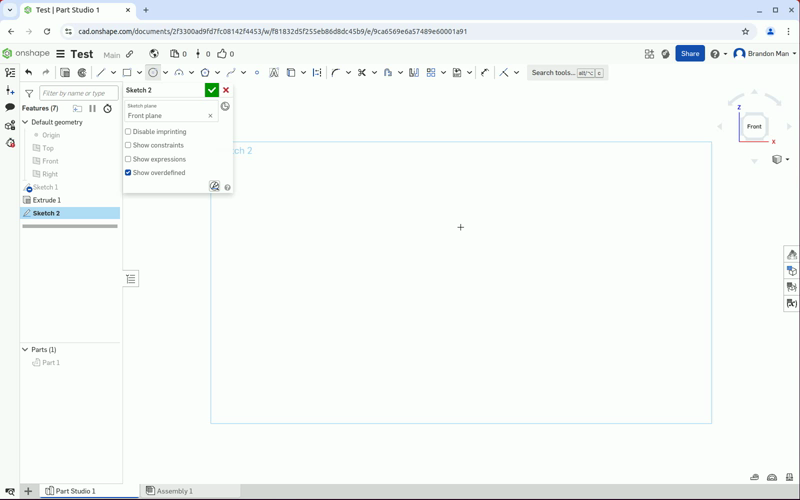
key_up(shift)
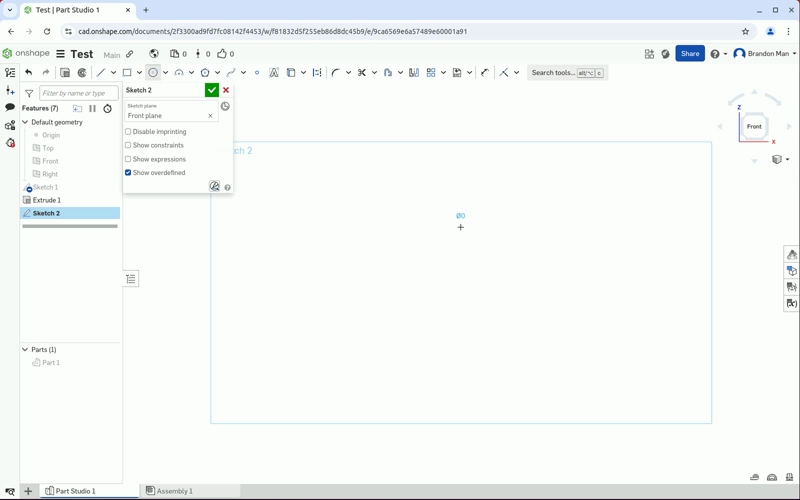
mouse_move(479, 226)
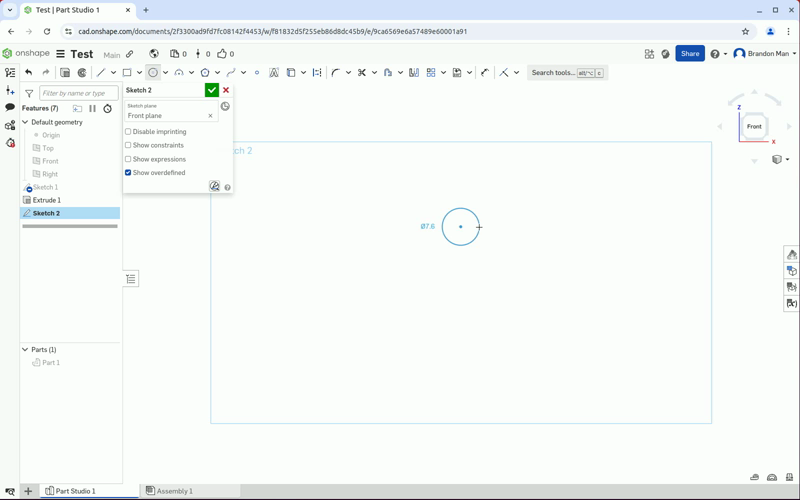
click(479, 226)
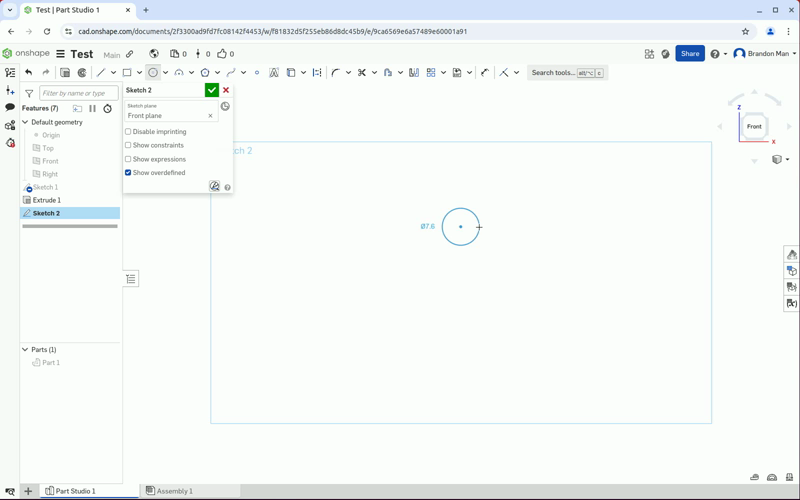
key(esc)
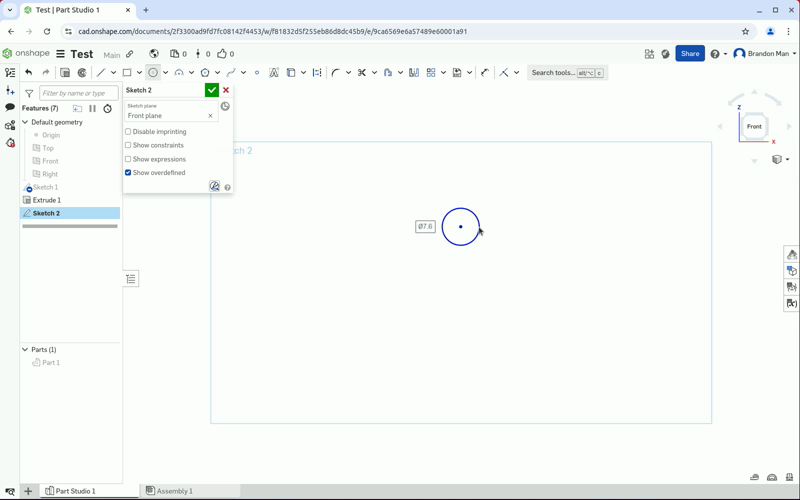
mouse_move(455, 238)
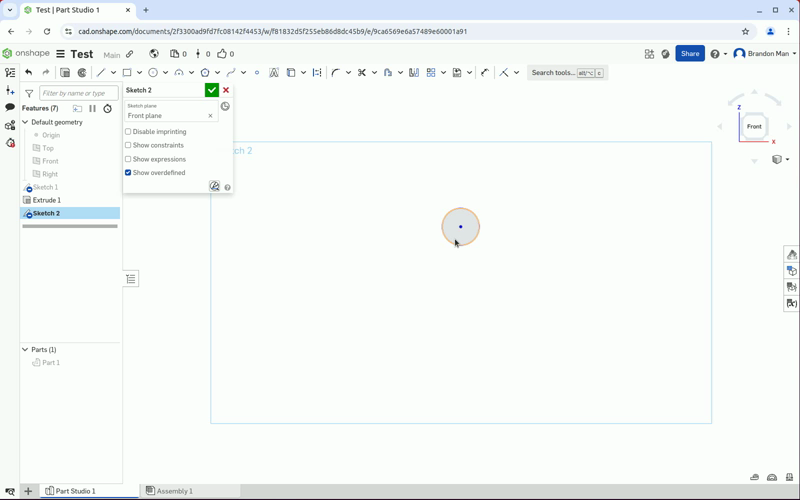
scroll(6)
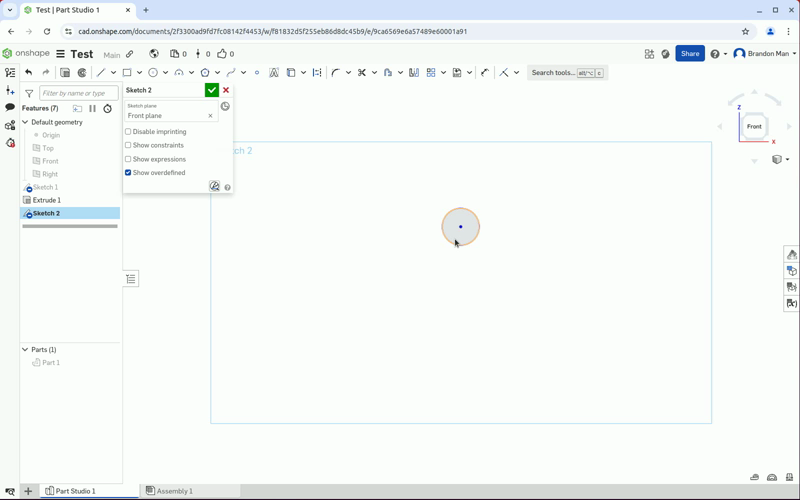
scroll(6)
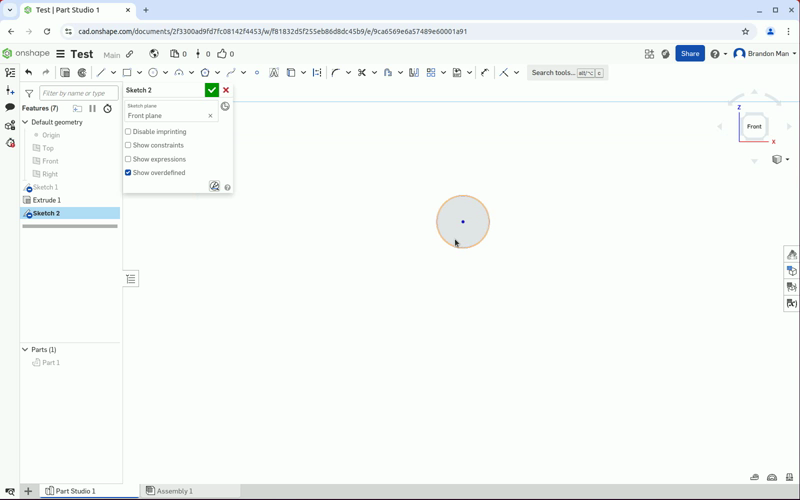
scroll(6)
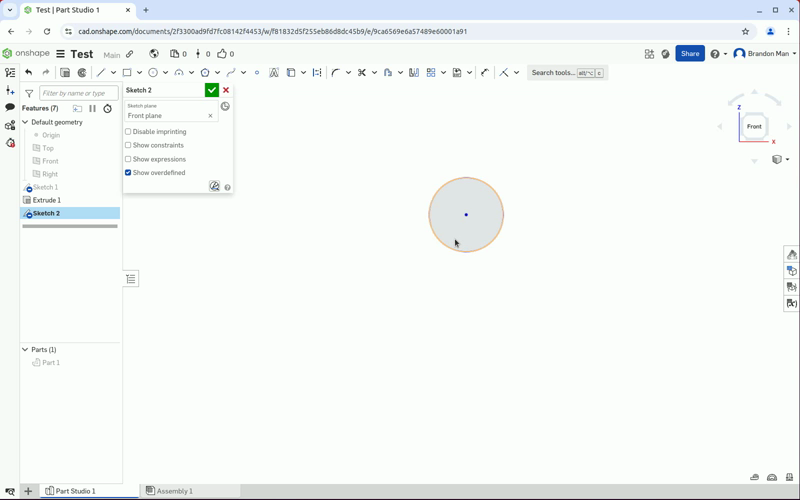
scroll(6)
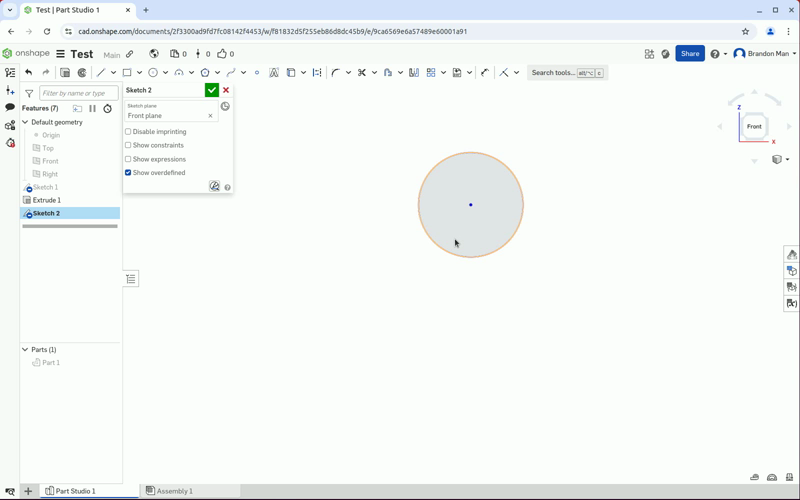
scroll(6)
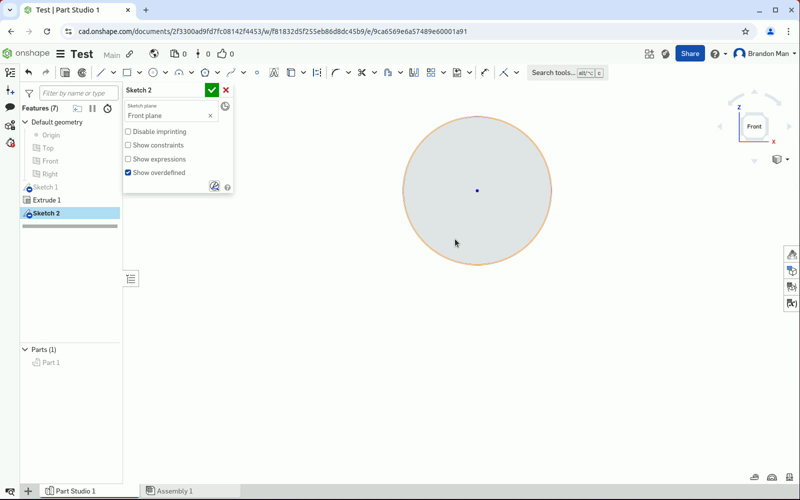
scroll(6)
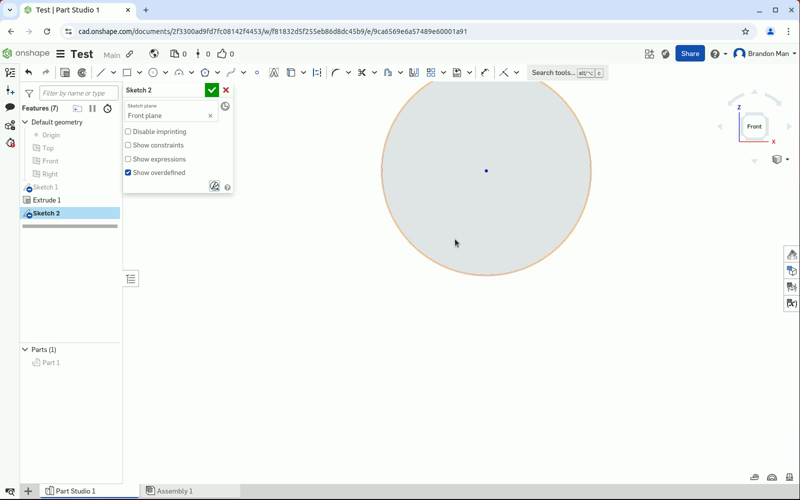
scroll(6)
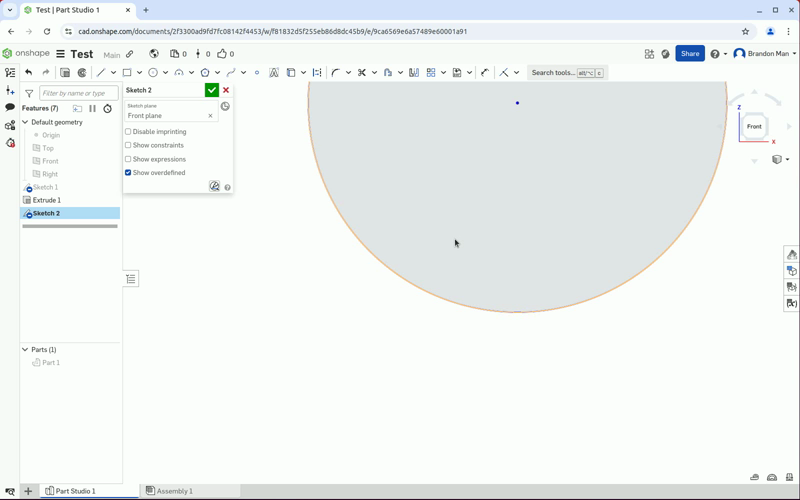
click(455, 238)
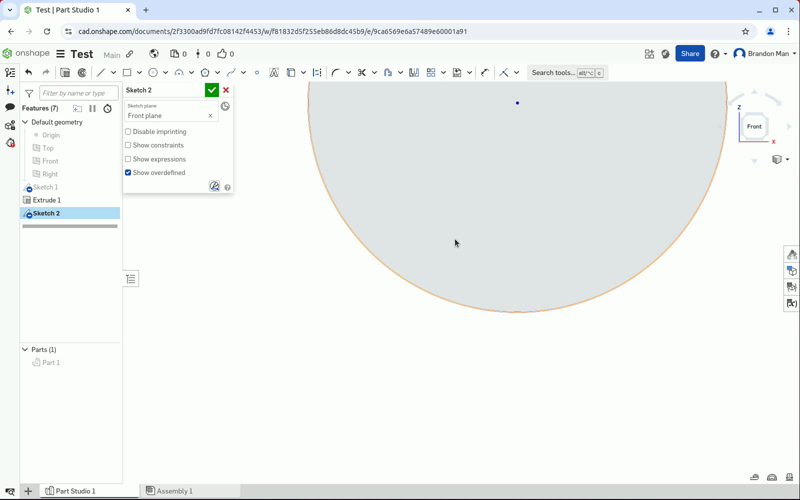
scroll(-6)
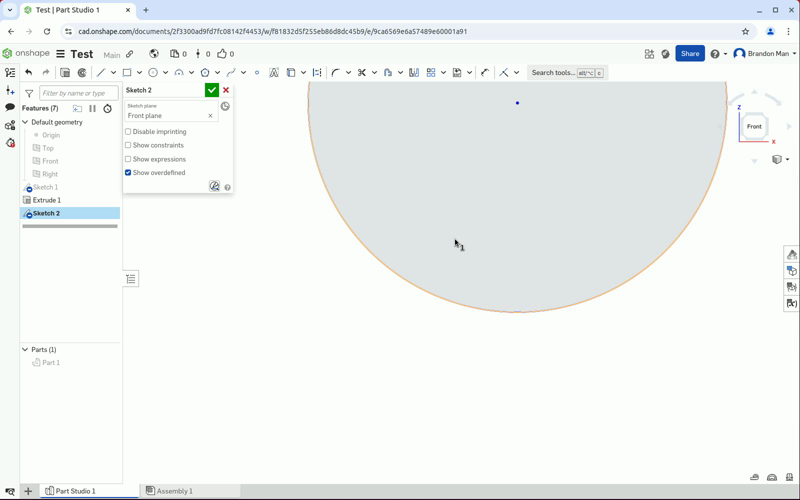
scroll(-6)
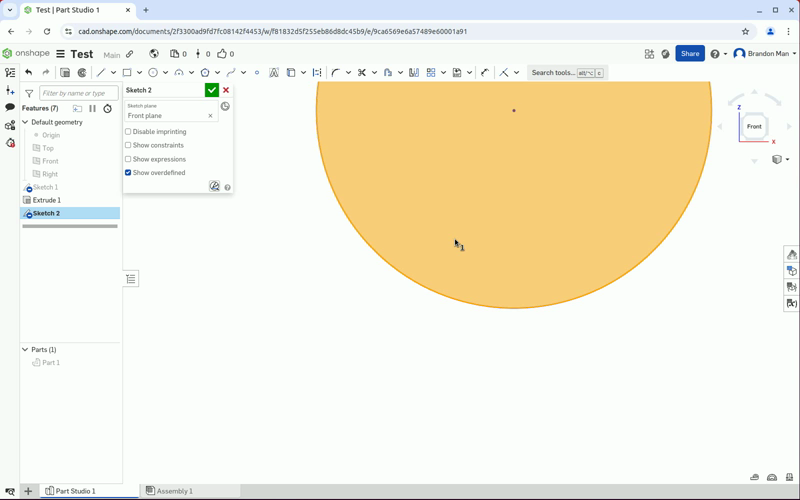
scroll(-6)
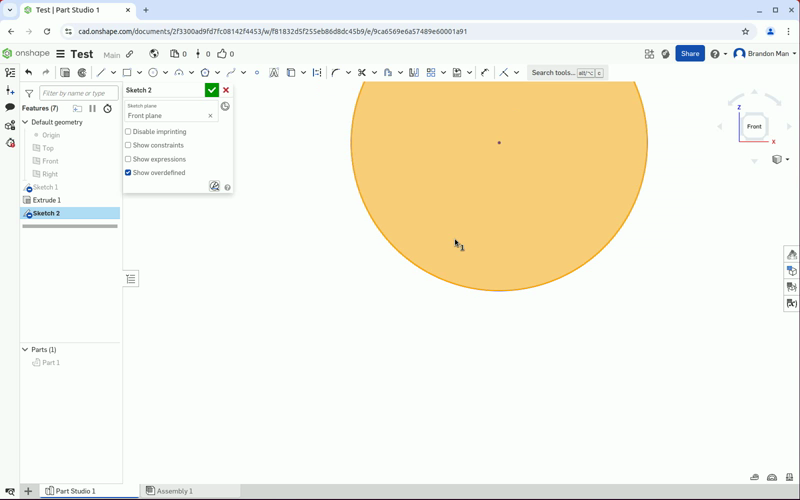
scroll(-6)
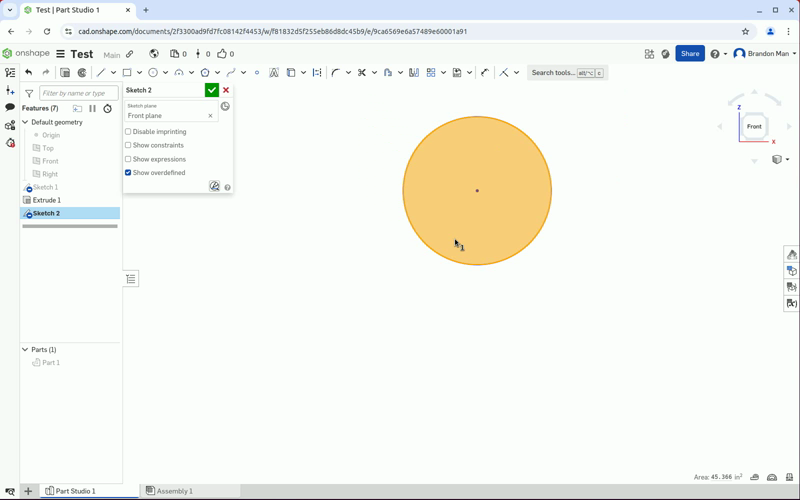
scroll(-6)
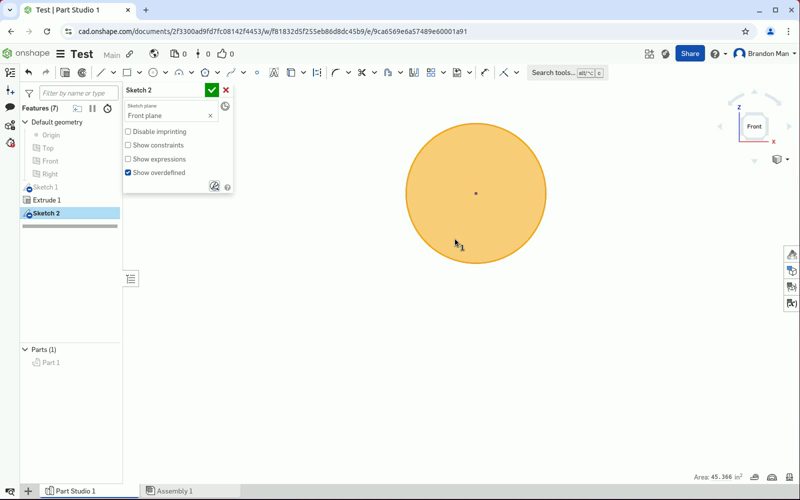
scroll(-6)
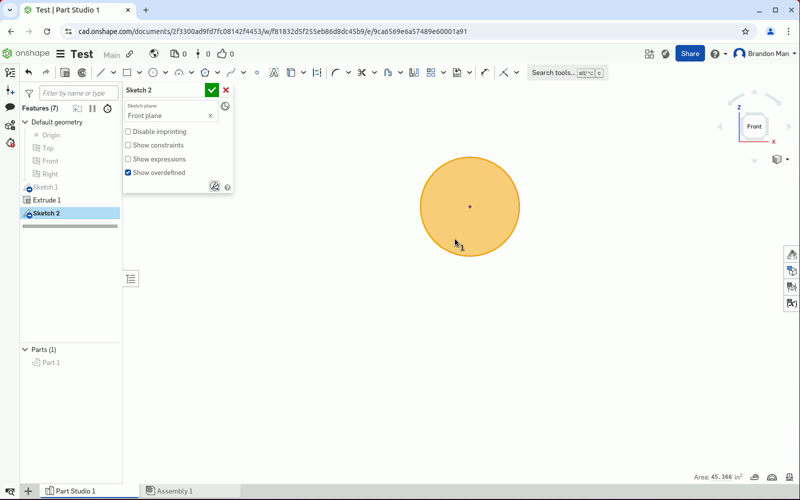
scroll(-6)
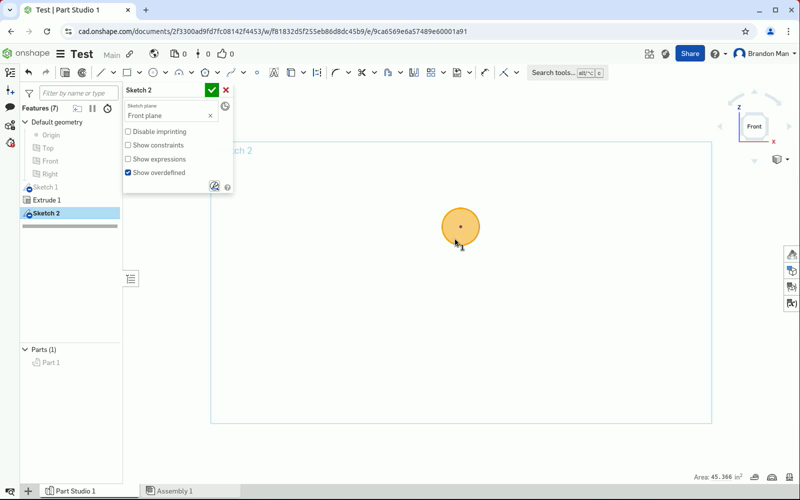
mouse_move(73, 352)
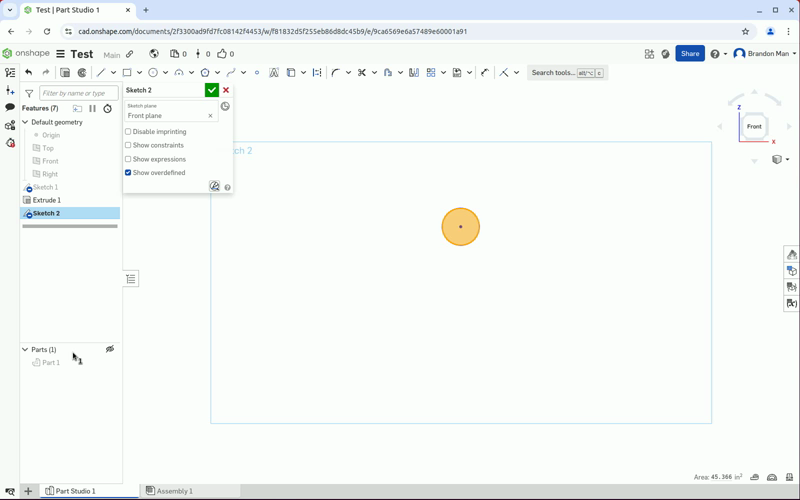
key(shift+y)
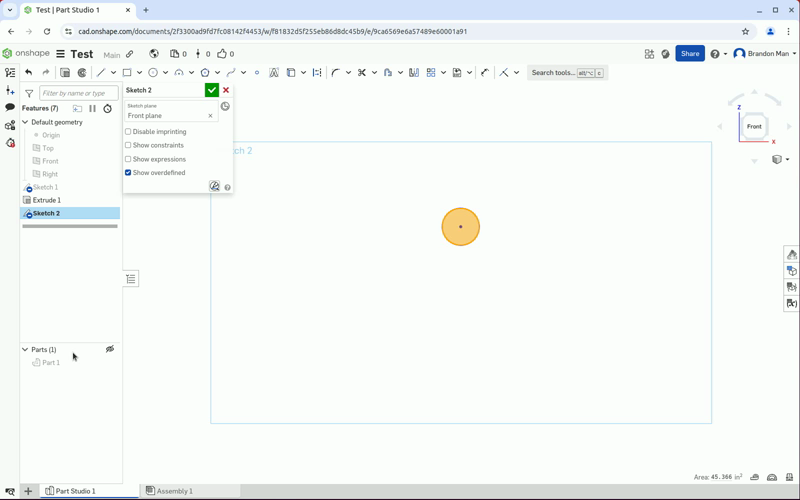
key(shift+e)
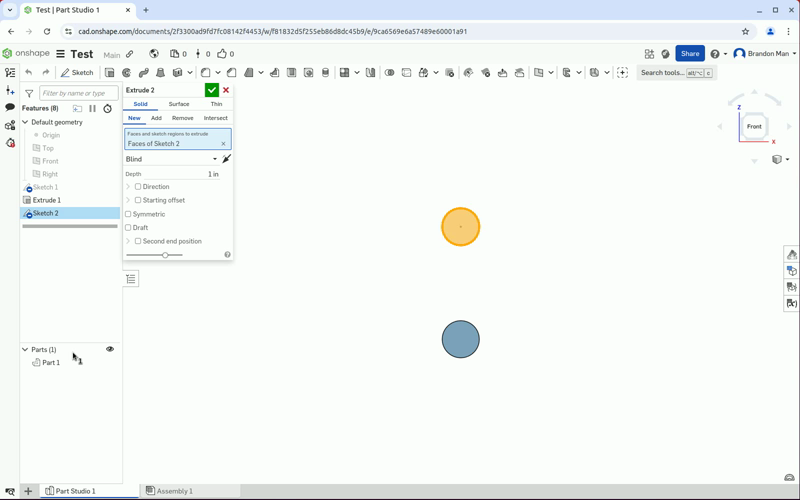
mouse_move(143, 106)
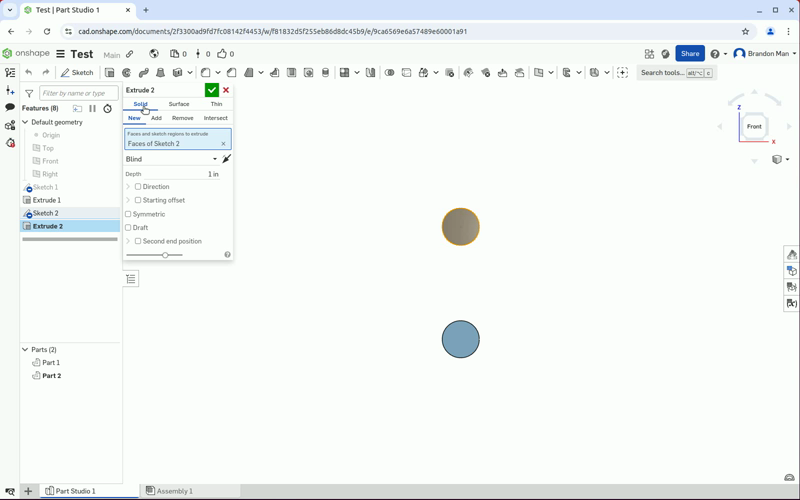
click(143, 106)
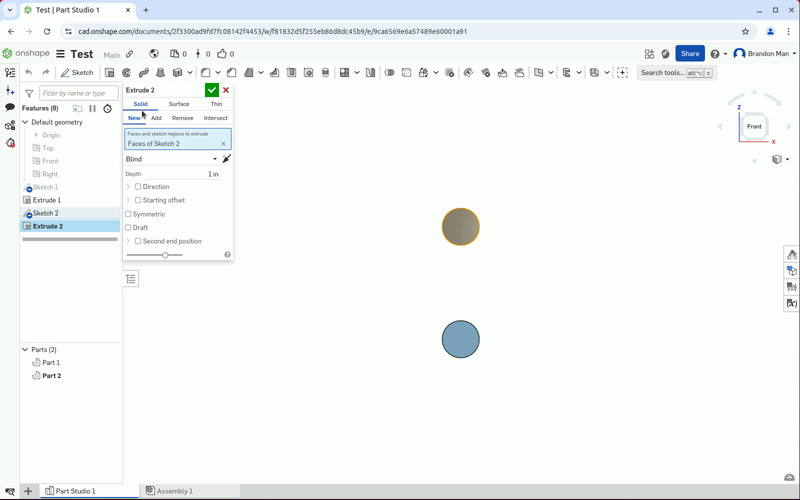
mouse_move(137, 120)
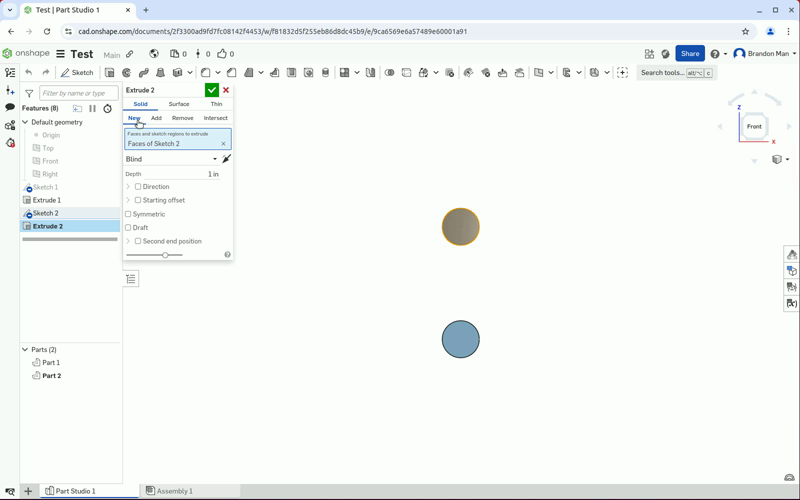
click(137, 120)
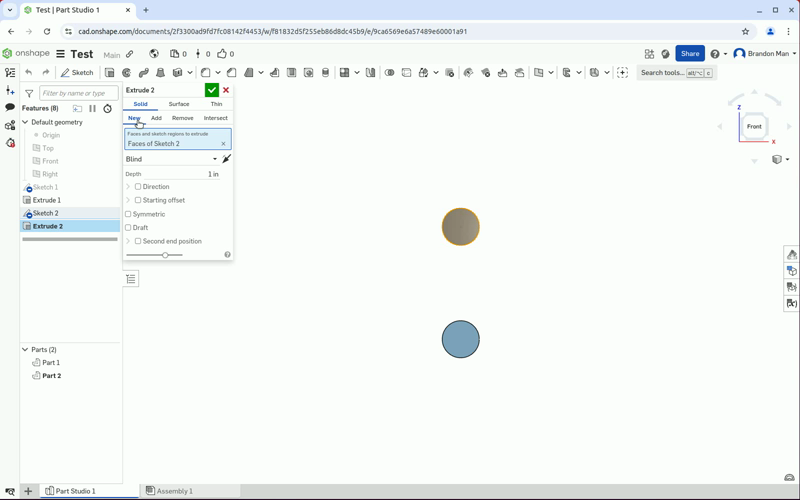
key(tab, 4)
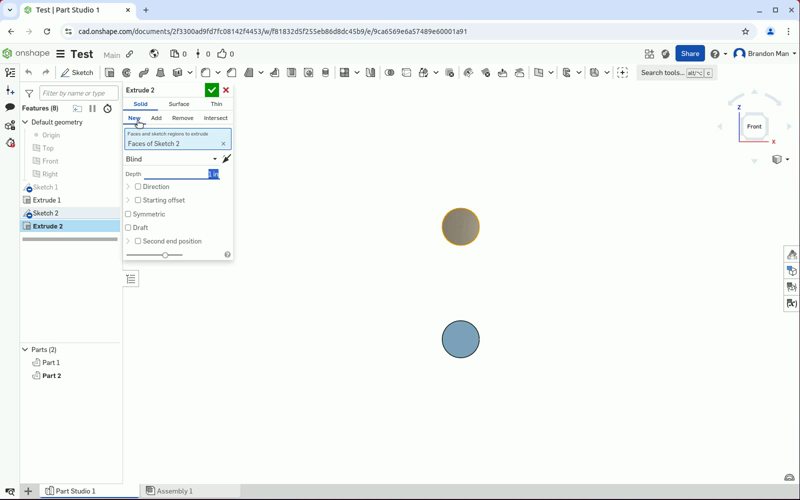
text(2.407)
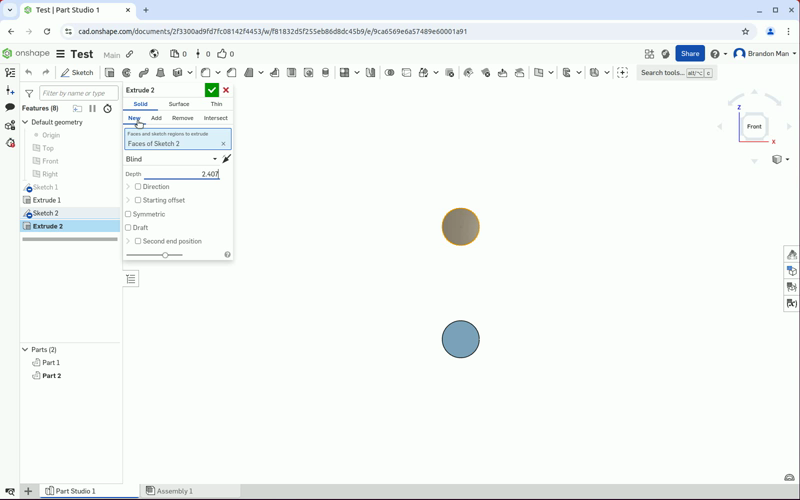
key(enter)
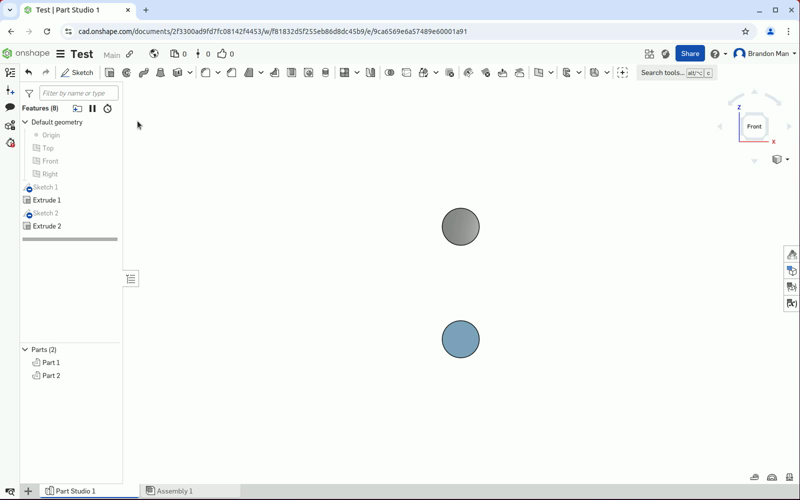
key(shift+h)
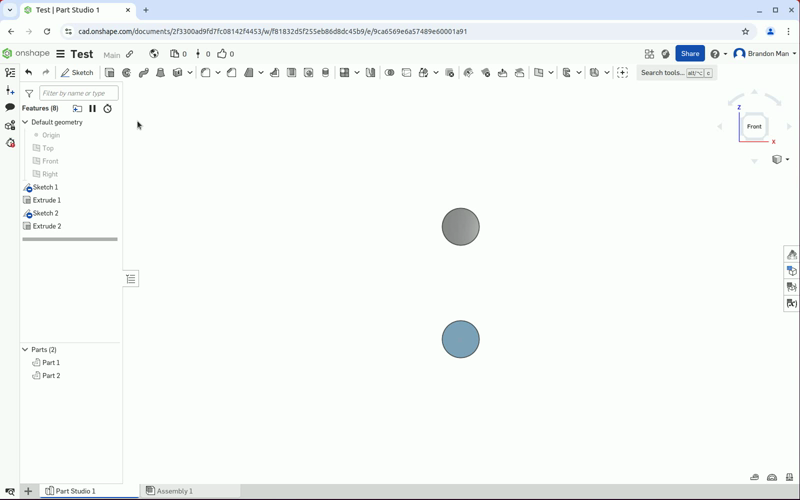
key(shift+h)
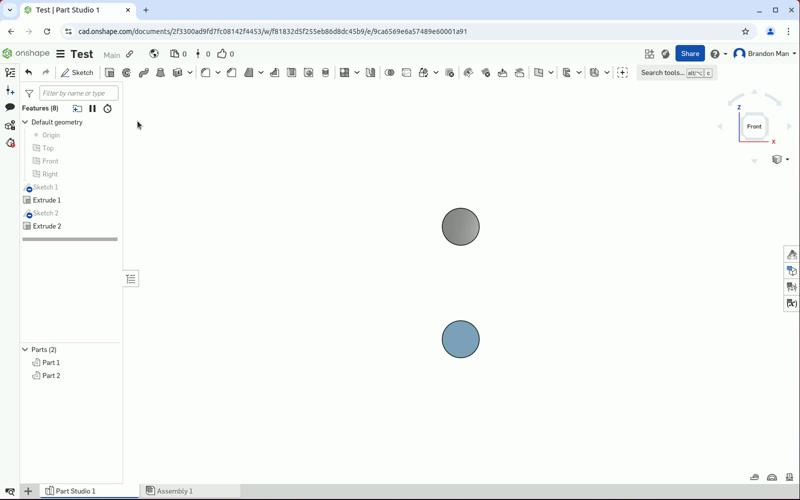
mouse_move(73, 189)
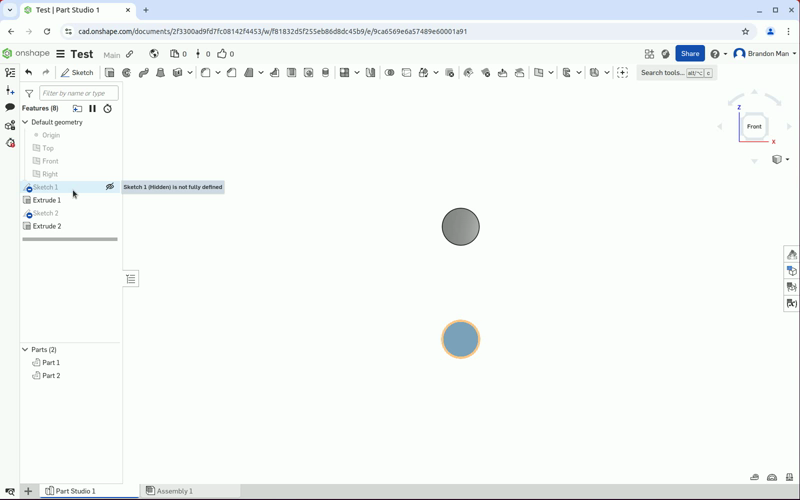
click(73, 189)
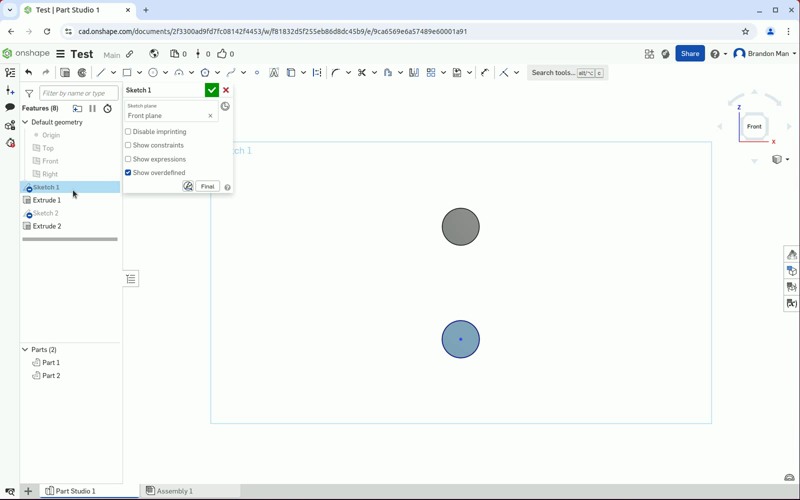
mouse_move(229, 92)
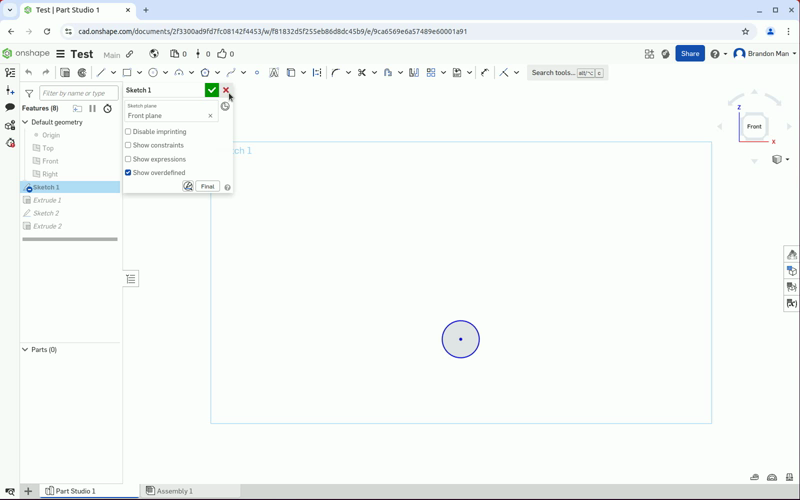
click(229, 92)
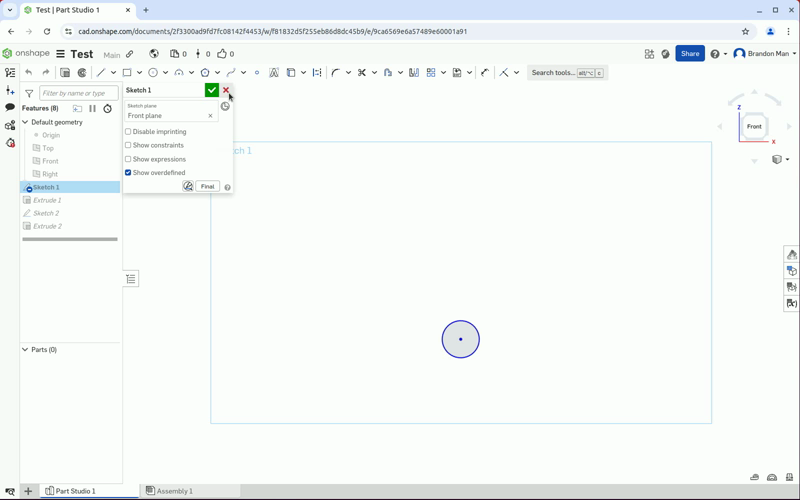
key(shift+s)
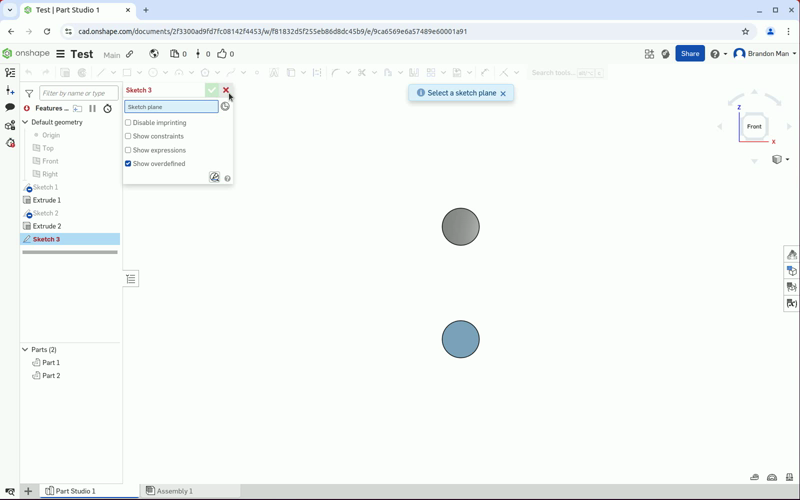
mouse_move(73, 163)
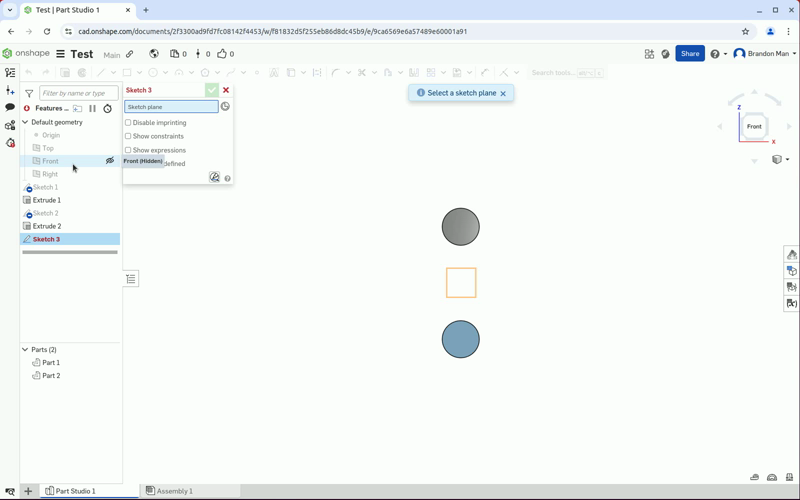
click(73, 163)
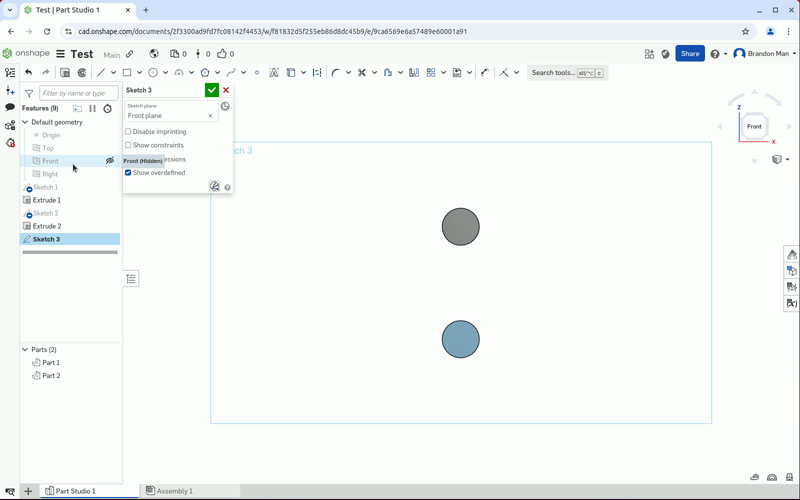
mouse_move(73, 352)
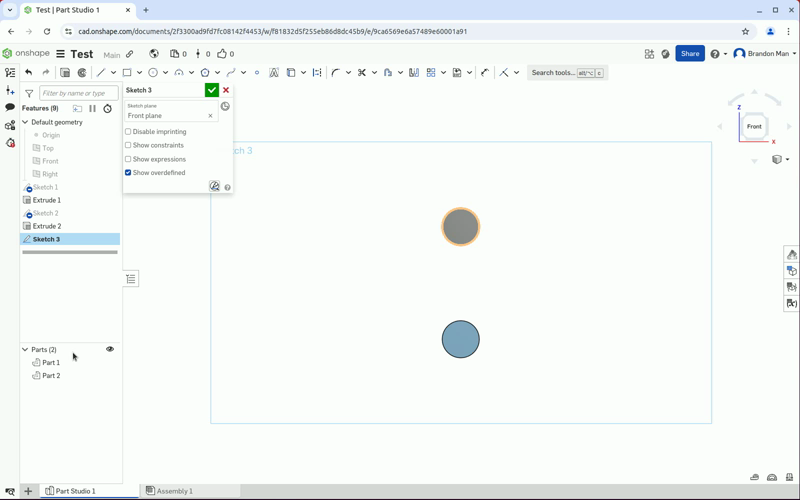
key(y)
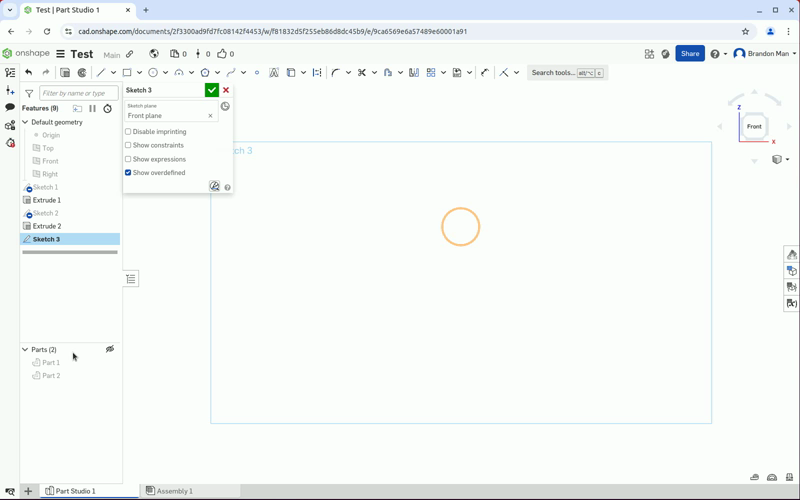
key(l)
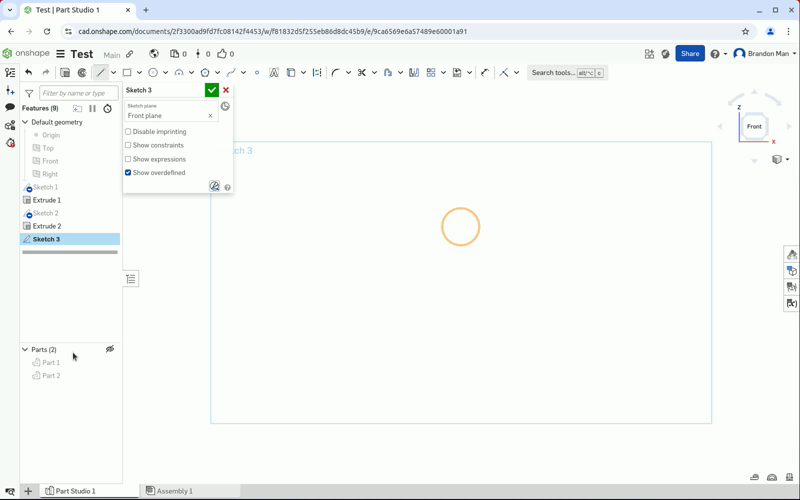
key_down(shift)
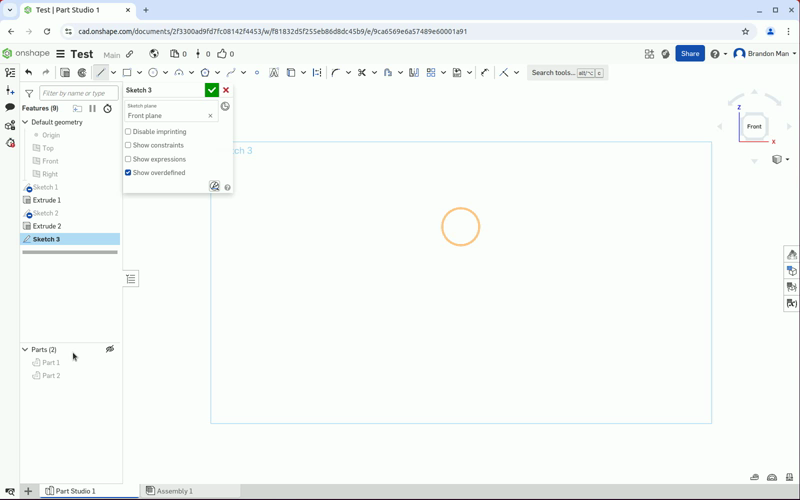
mouse_move(385, 395)
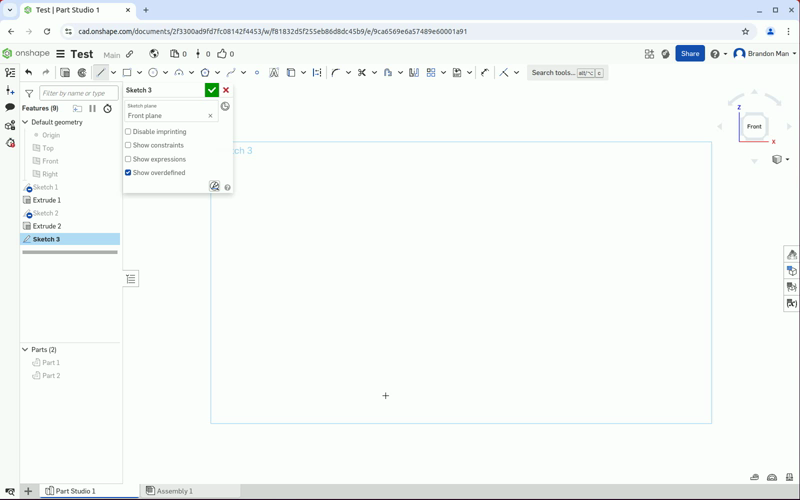
click(385, 395)
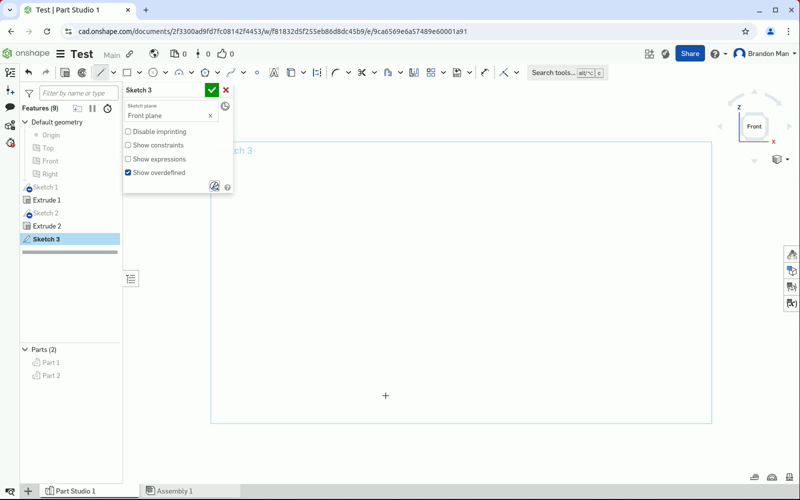
key_up(shift)
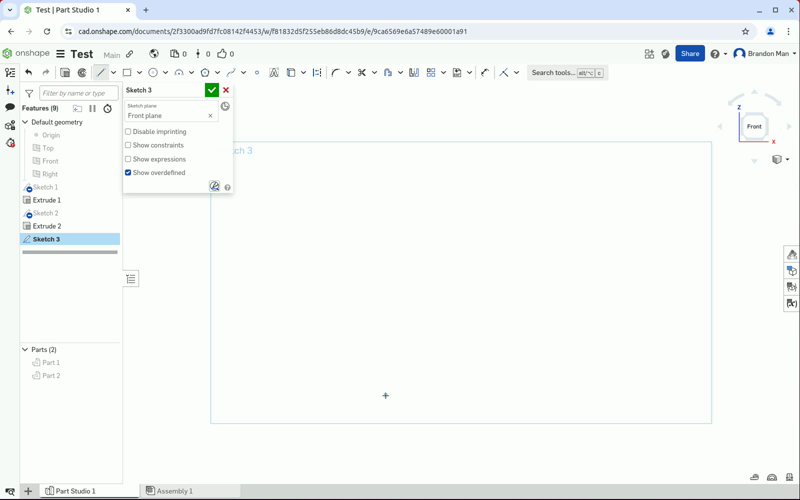
key_down(shift)
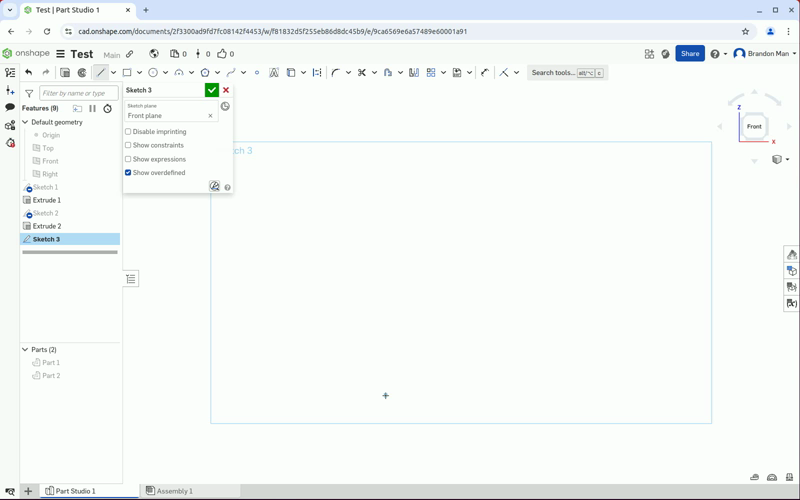
mouse_move(534, 395)
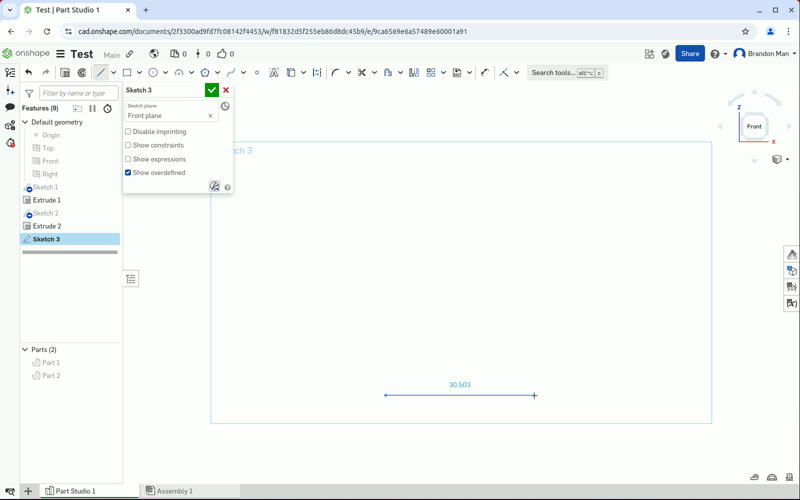
click(534, 395)
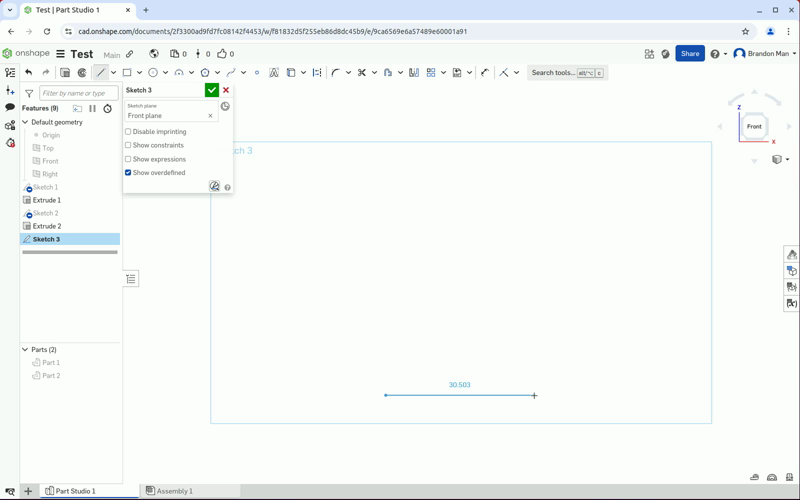
key_up(shift)
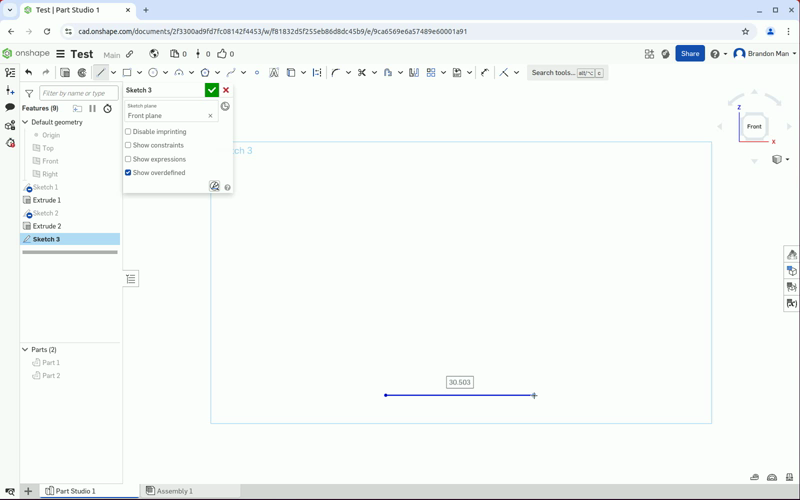
key_down(shift)
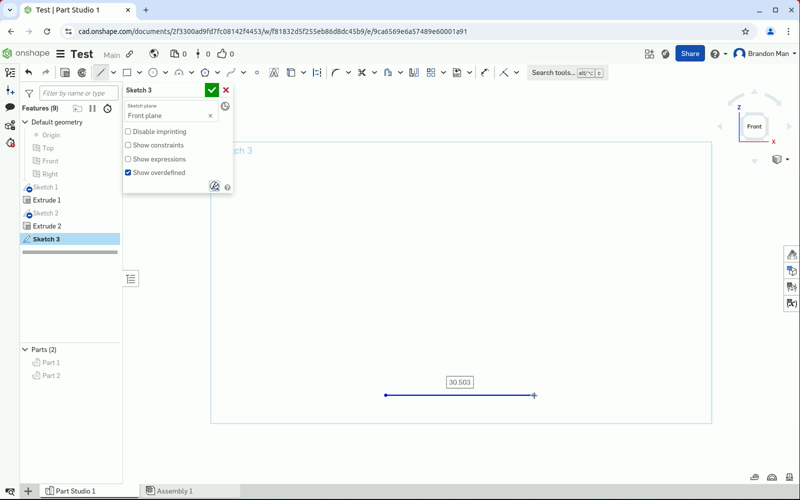
mouse_move(534, 171)
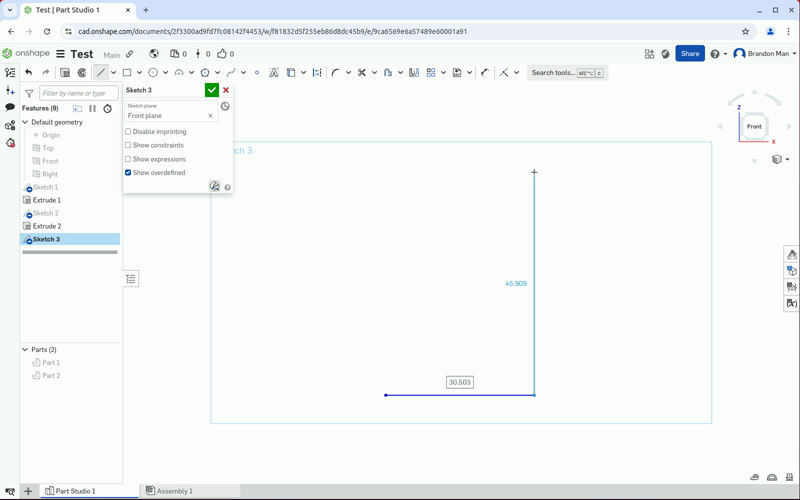
click(534, 171)
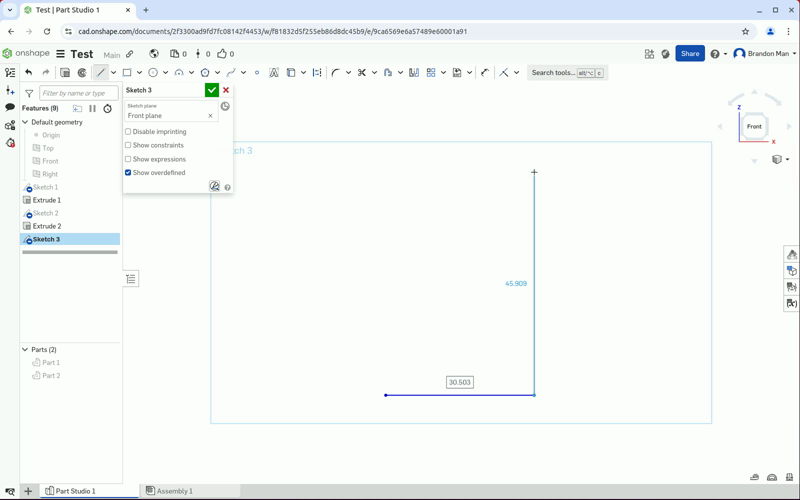
key_up(shift)
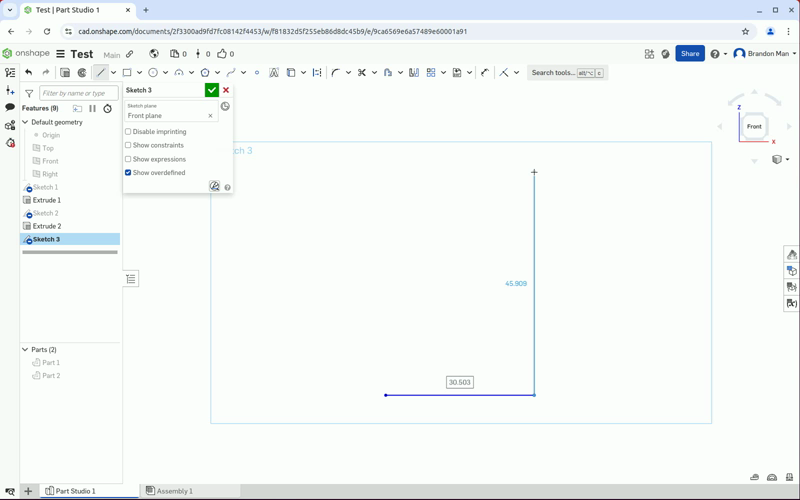
key_down(shift)
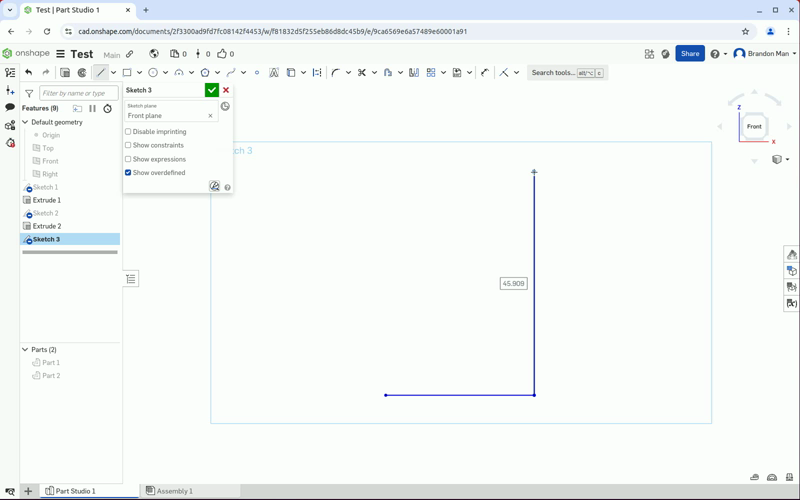
mouse_move(385, 171)
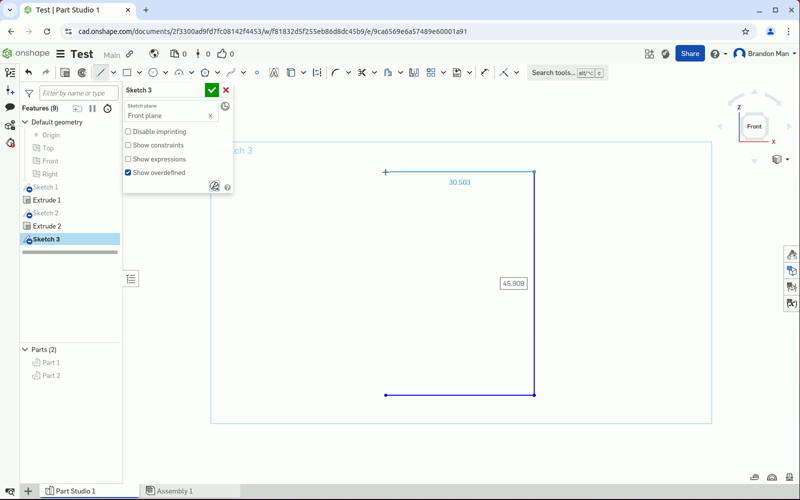
click(385, 171)
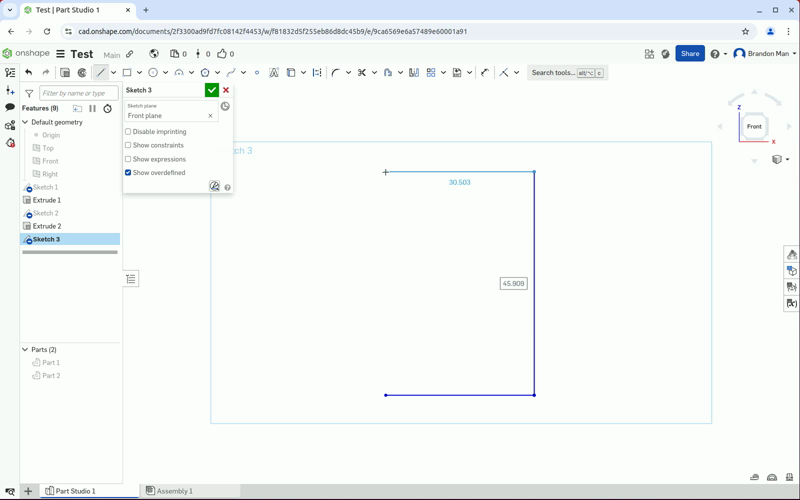
key_up(shift)
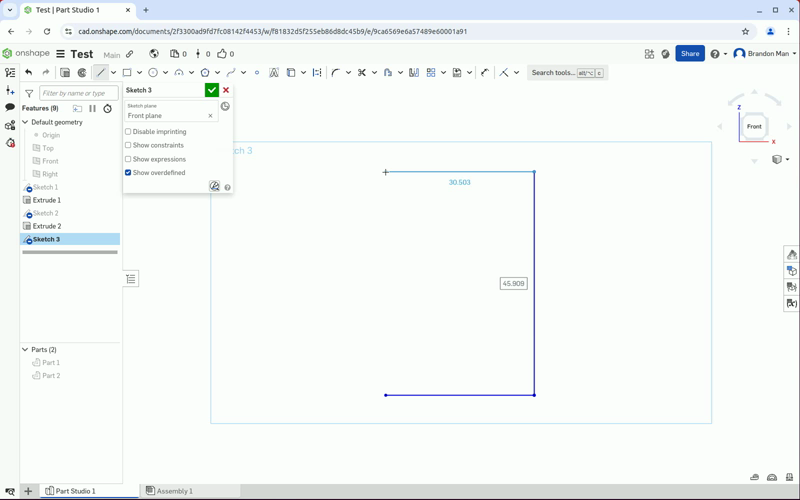
key_down(shift)
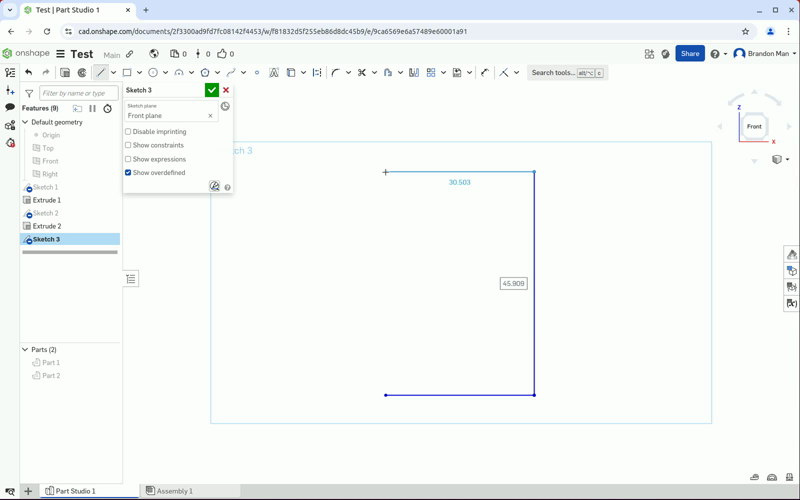
mouse_move(385, 395)
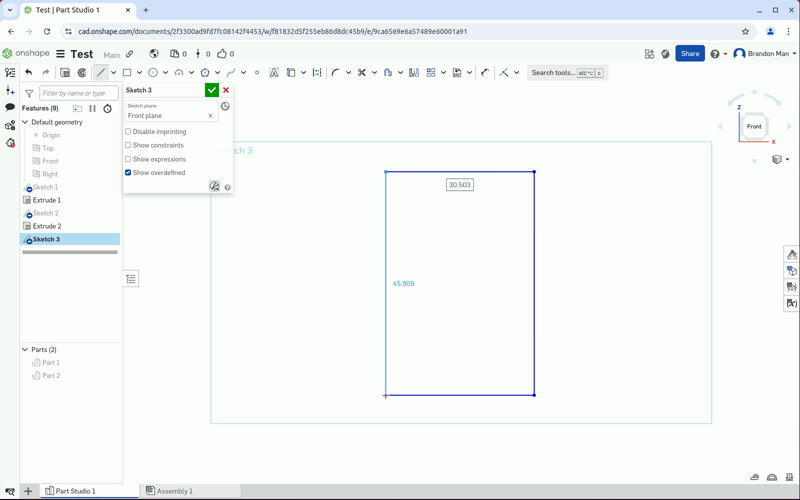
key_up(shift)
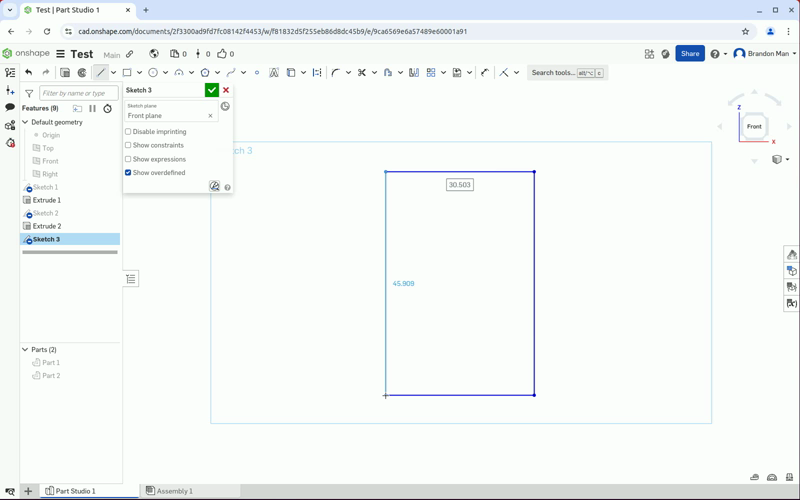
click(385, 395)
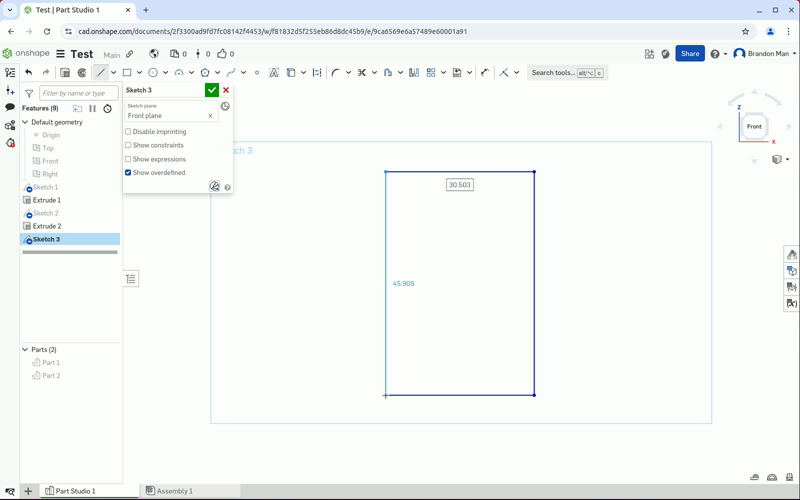
key(esc)
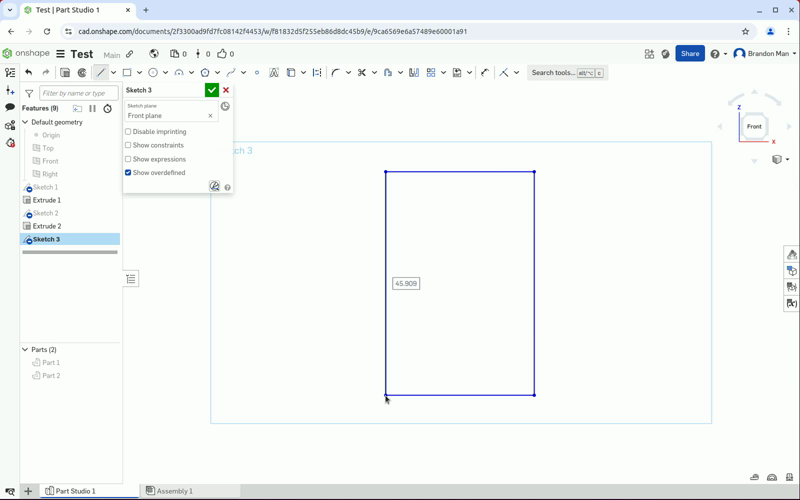
mouse_move(505, 369)
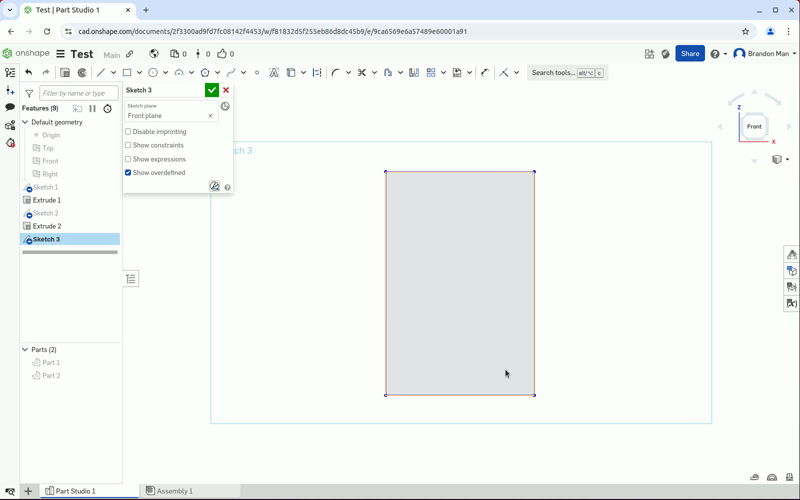
click(505, 369)
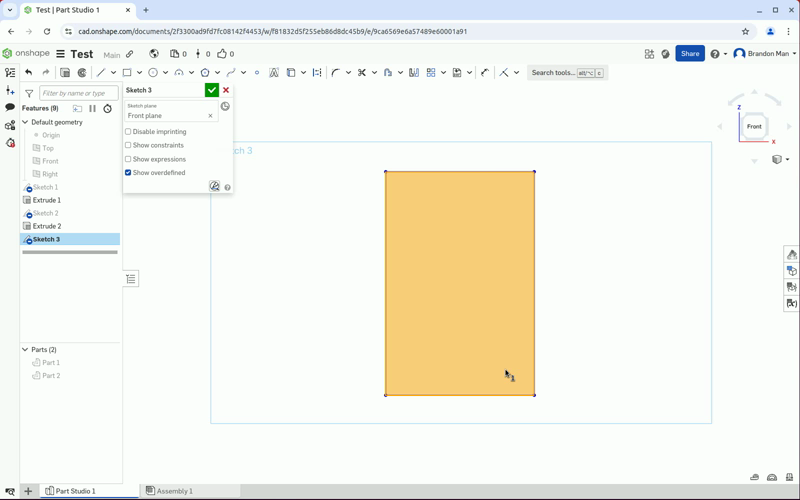
mouse_move(73, 352)
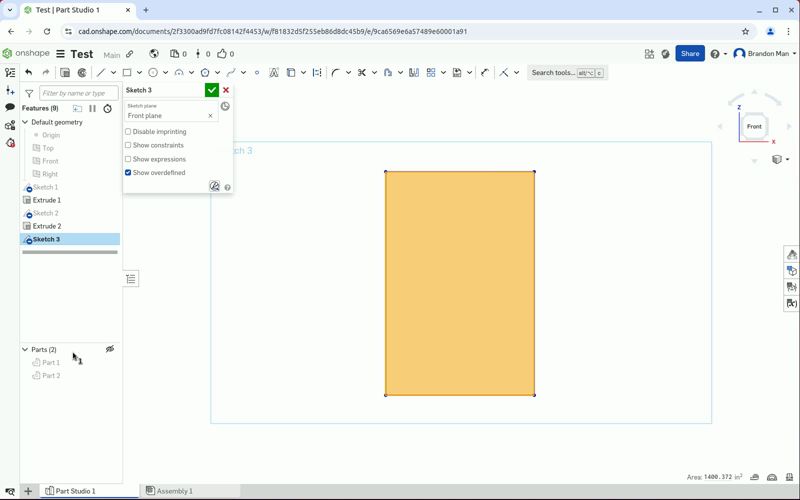
key(shift+y)
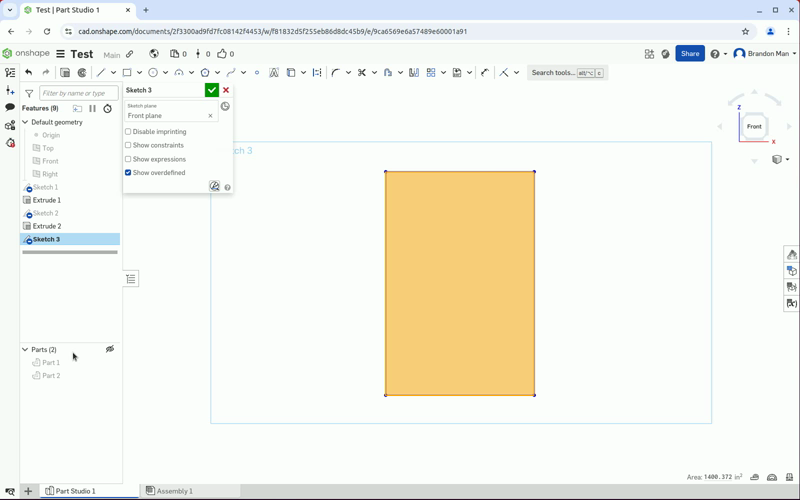
key(shift+e)
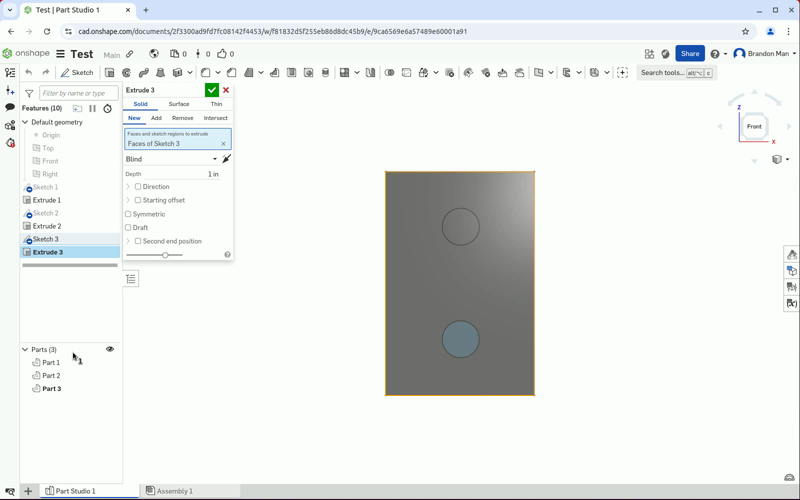
mouse_move(143, 106)
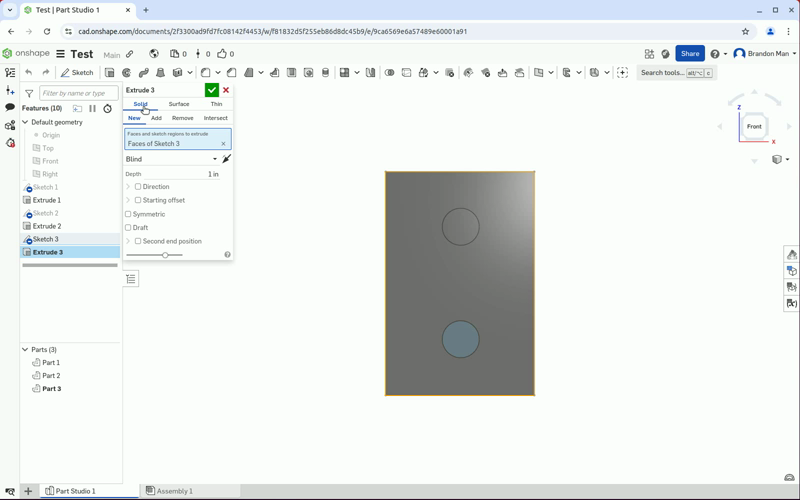
click(143, 106)
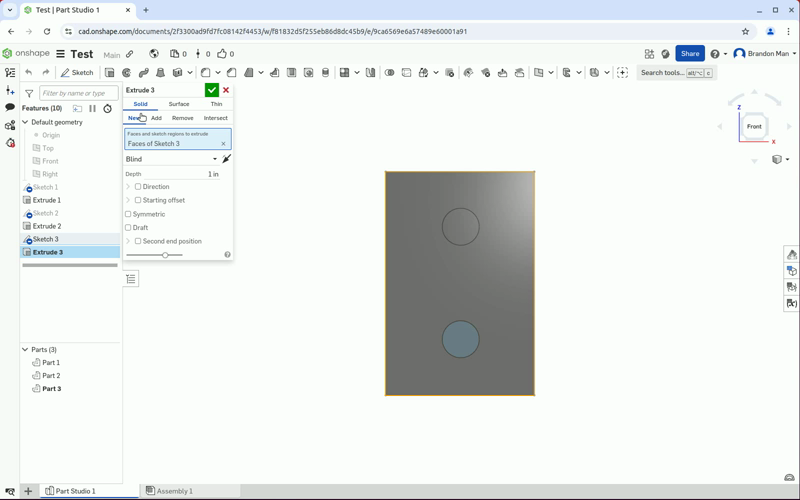
mouse_move(137, 120)
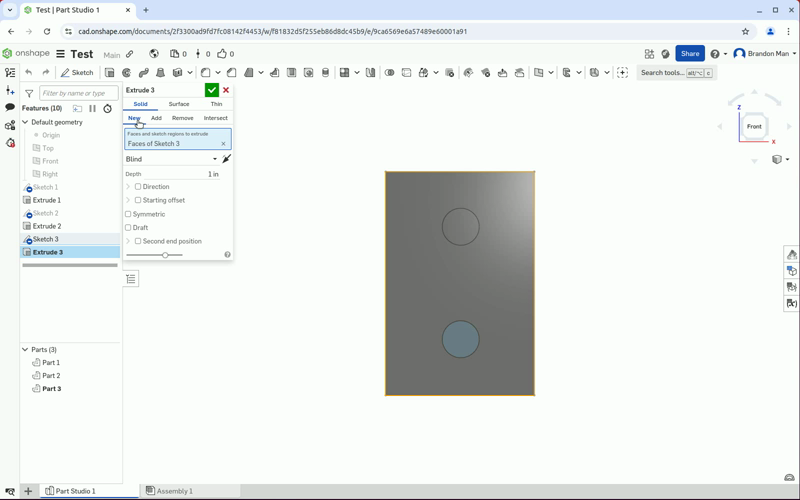
click(137, 120)
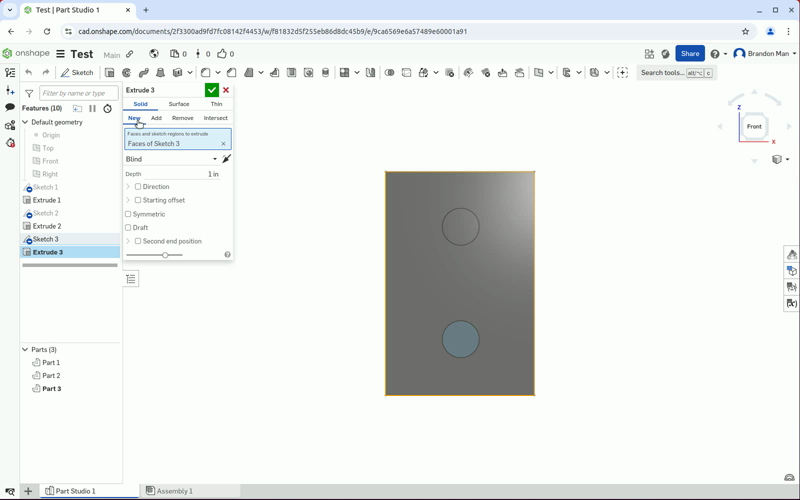
key(tab, 4)
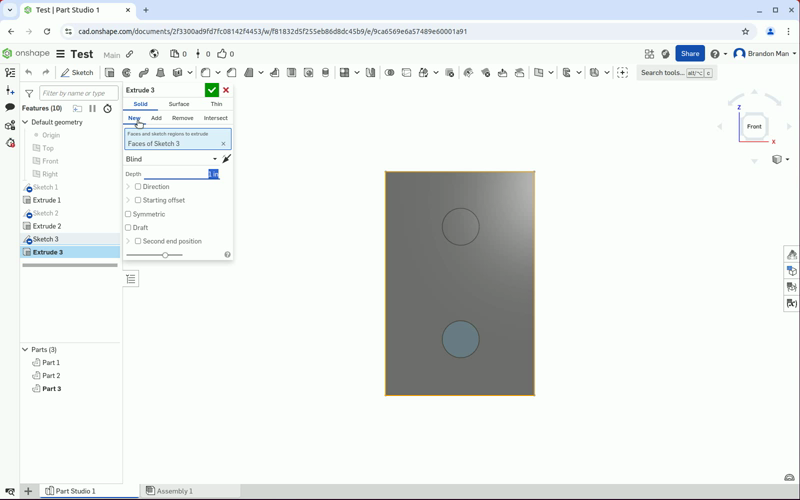
text(-6.258)
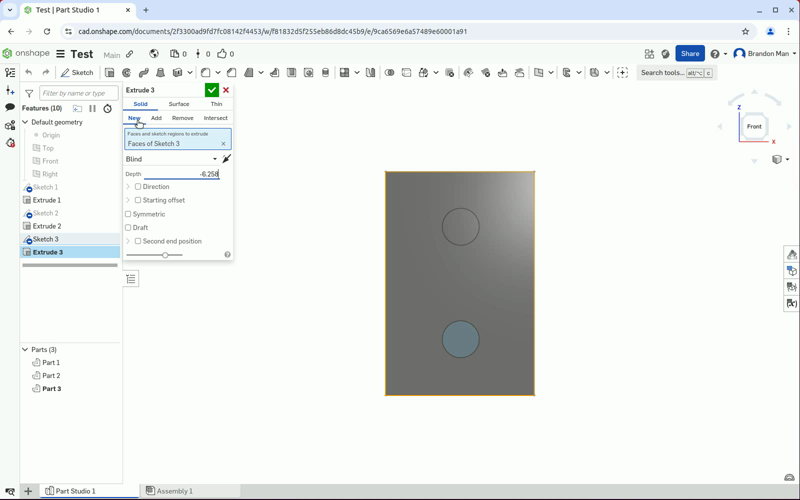
key(enter)
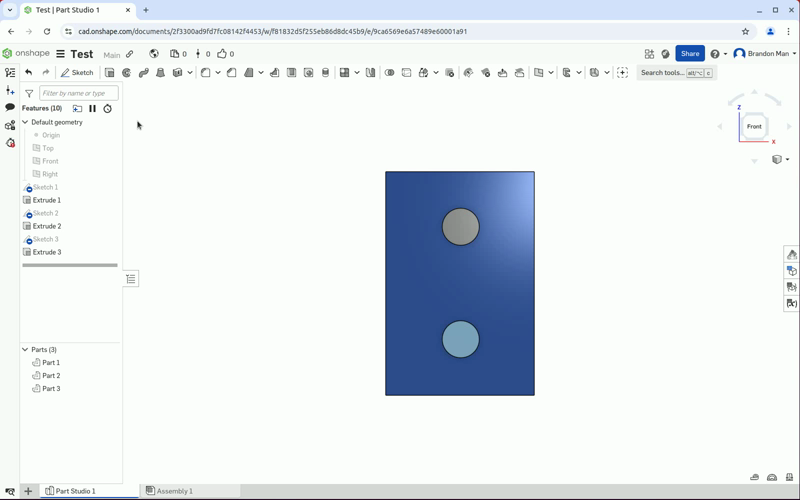
key(shift+h)
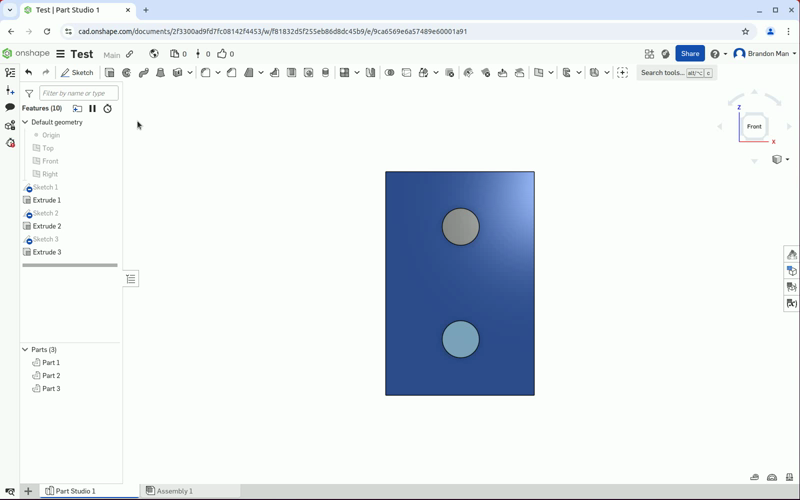
key(shift+h)
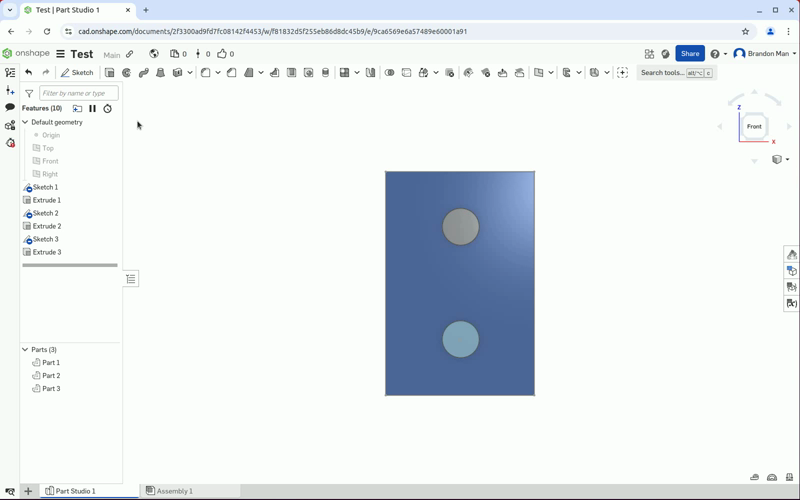
key(shift+7)
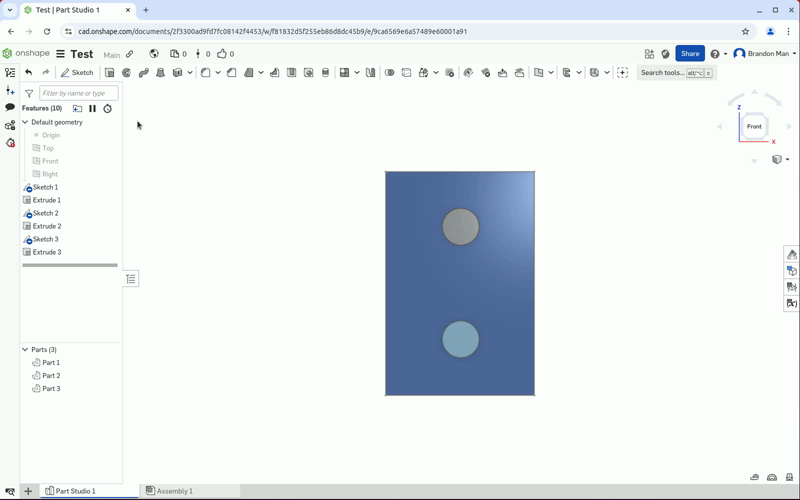
key(left, 2)
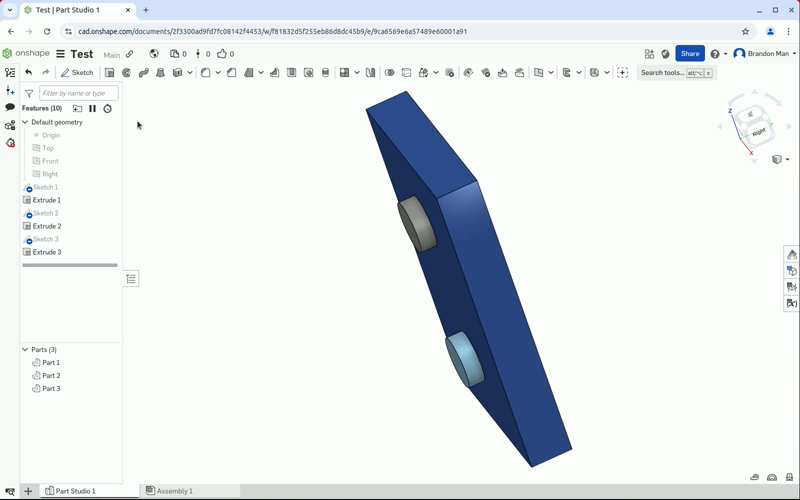
key(down, 2)
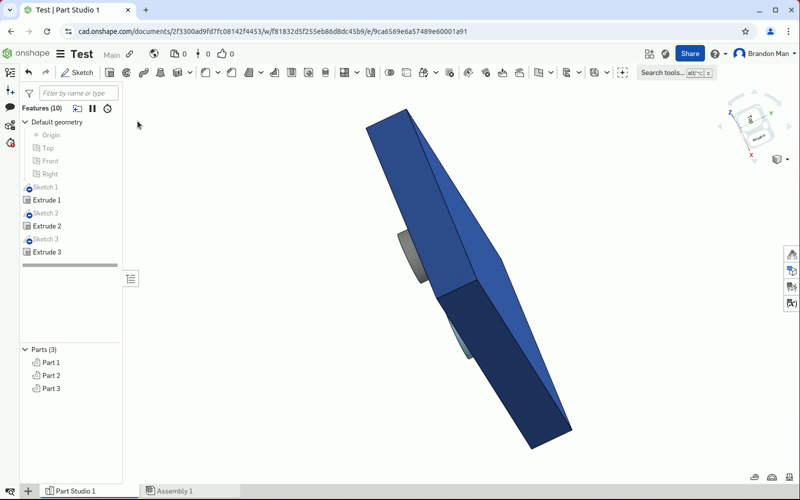
key(up, 2)
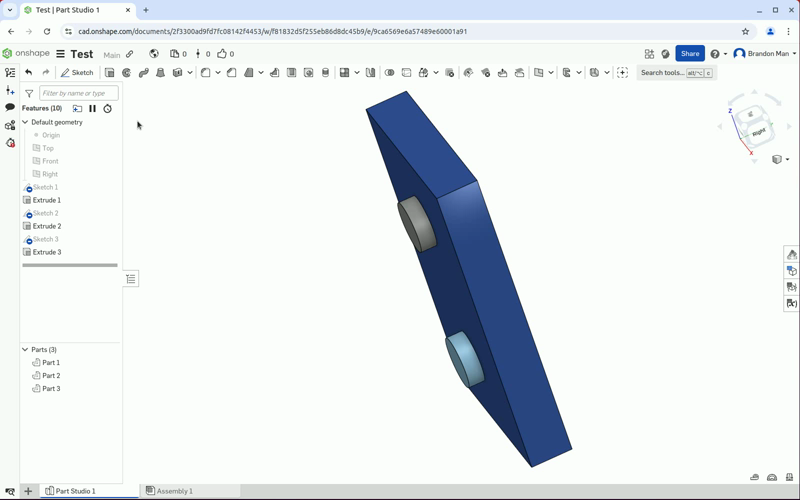
key(right, 2)
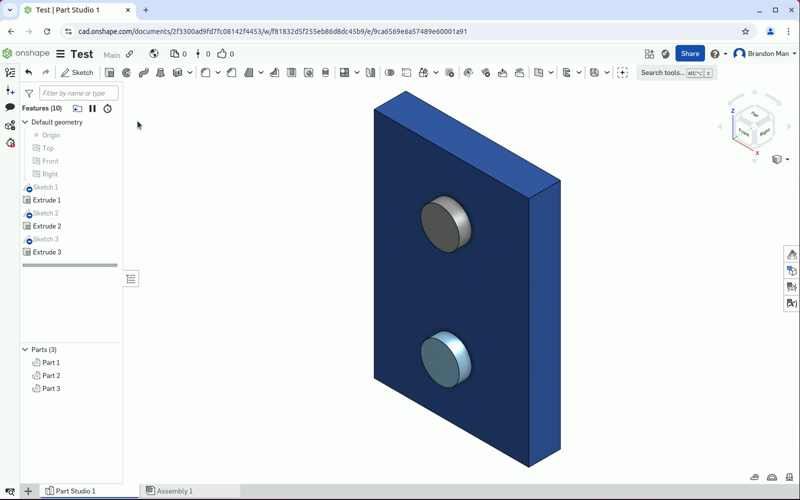
mouse_move(73, 189)
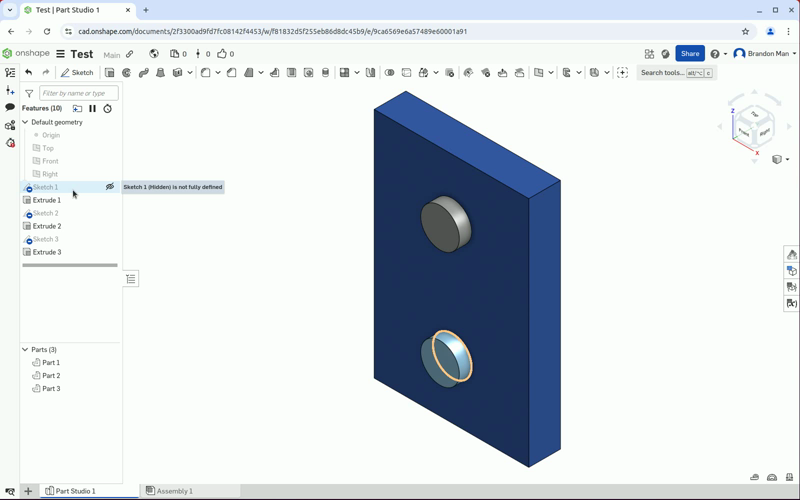
click(73, 189)